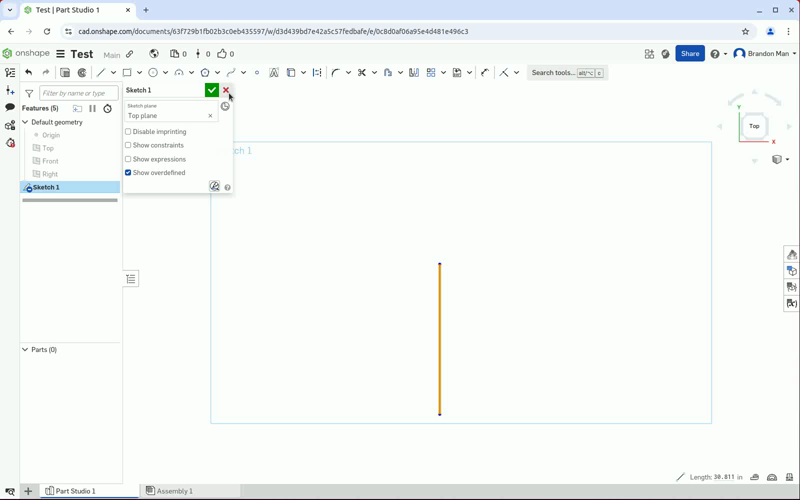
key(shift+h)
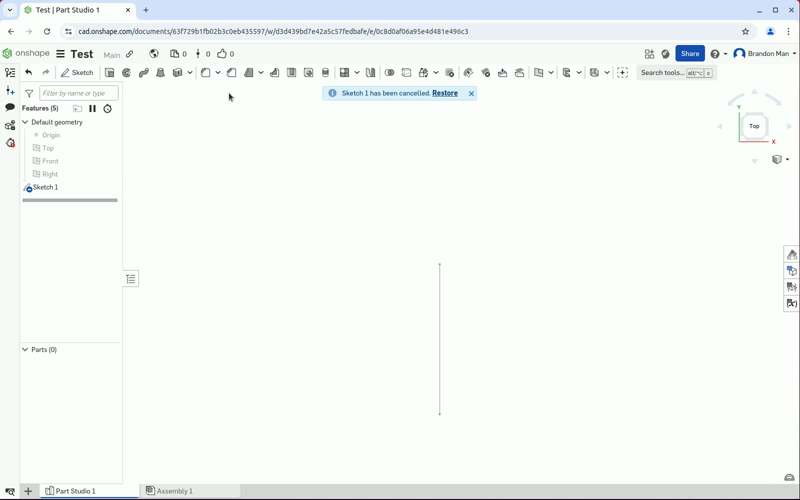
key(shift+s)
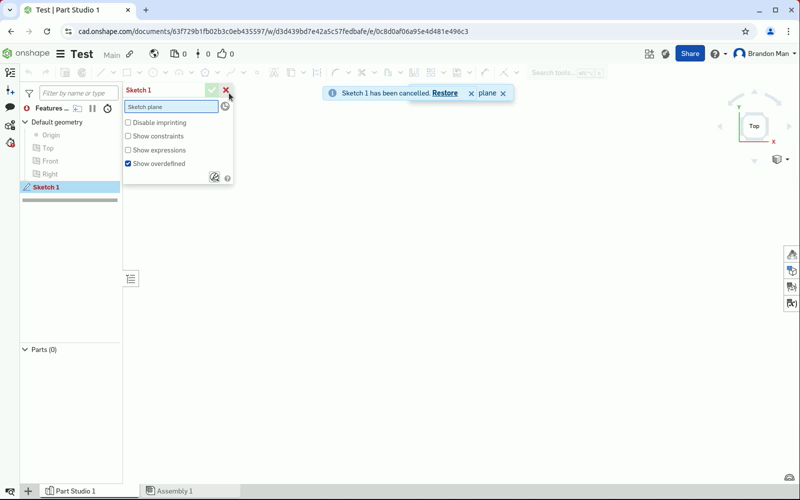
mouse_move(73, 150)
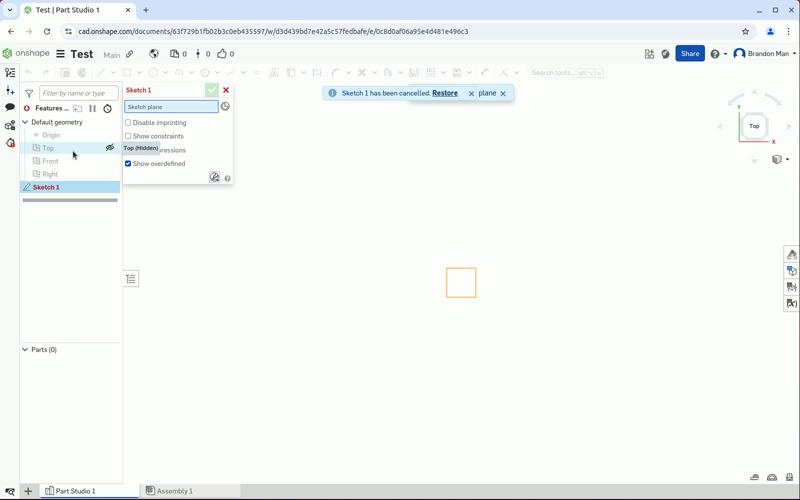
click(73, 150)
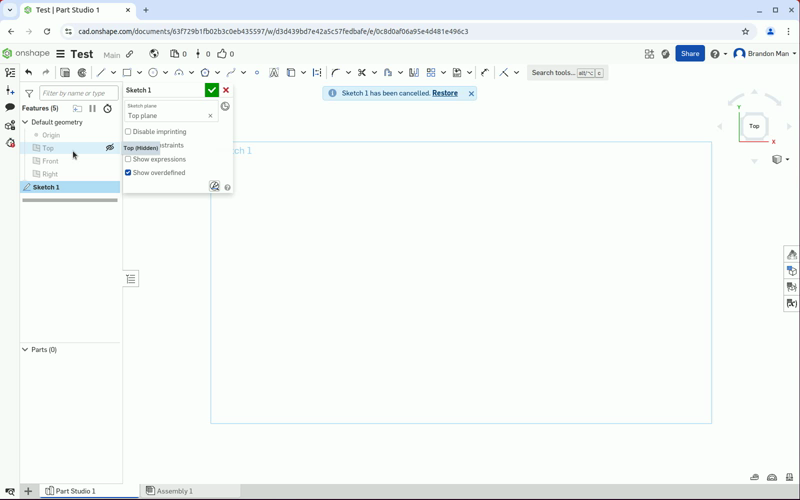
mouse_move(73, 352)
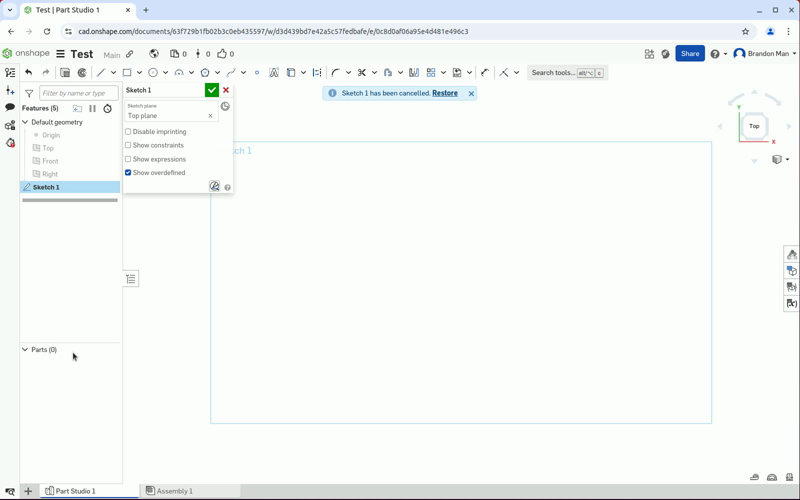
key(y)
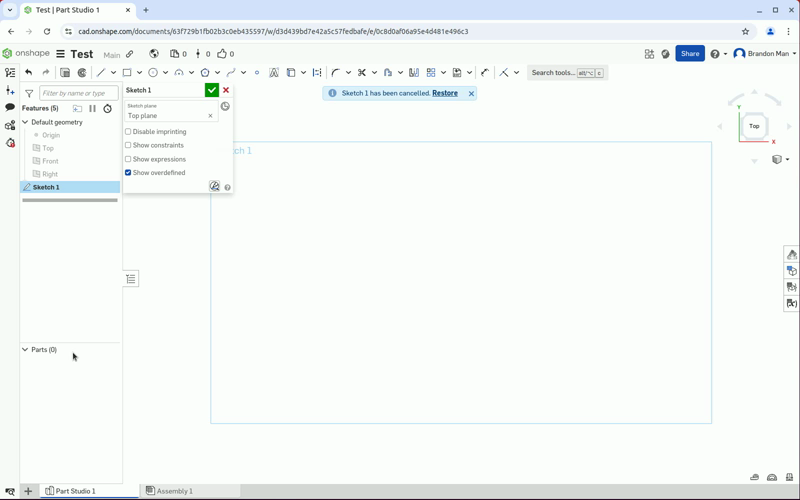
key(c)
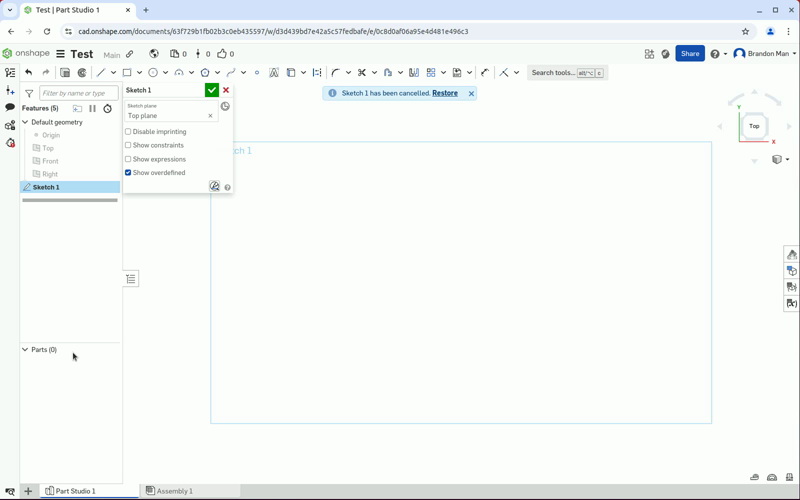
key_down(shift)
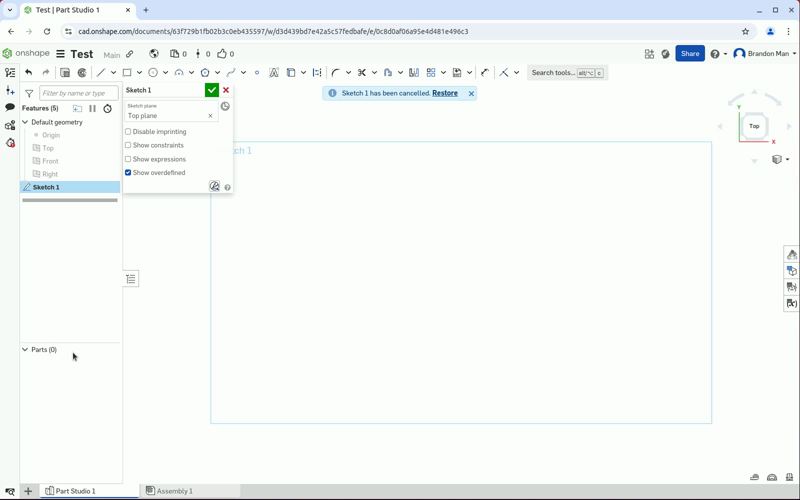
mouse_move(461, 282)
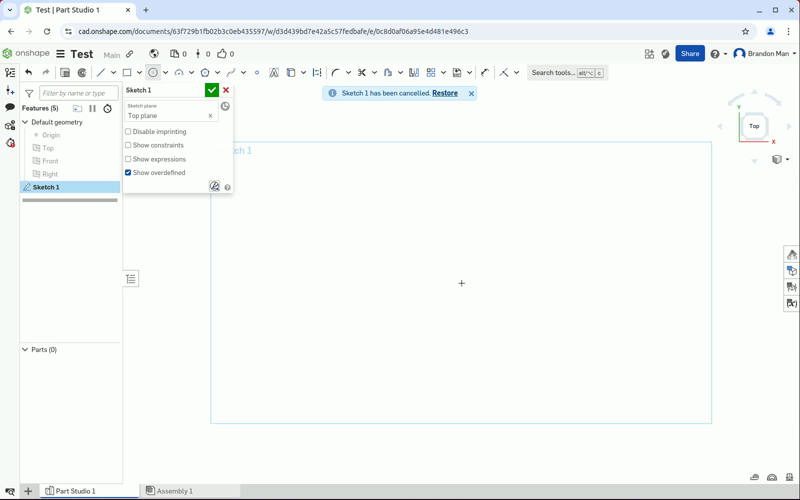
click(461, 282)
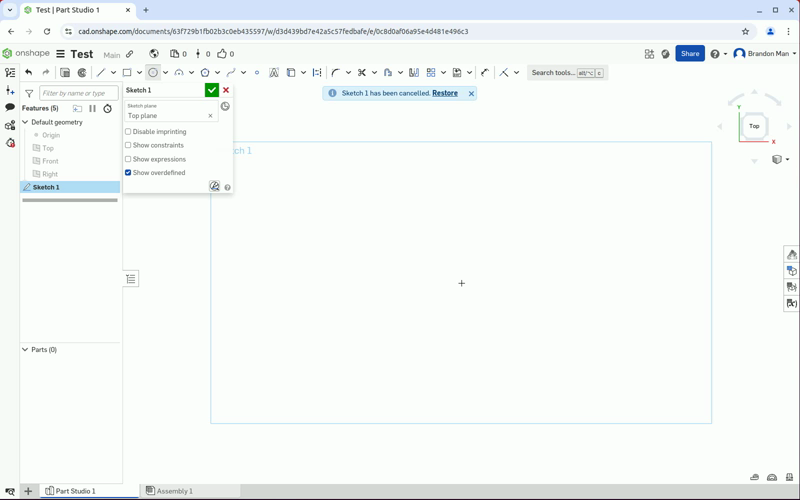
key_up(shift)
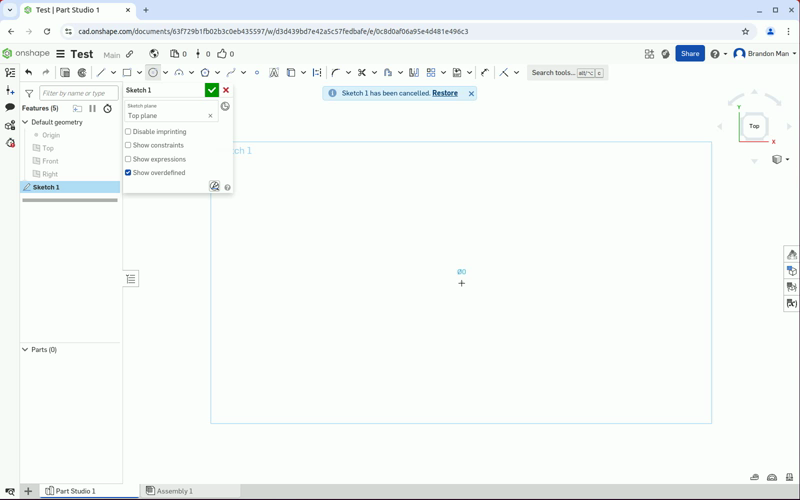
mouse_move(507, 282)
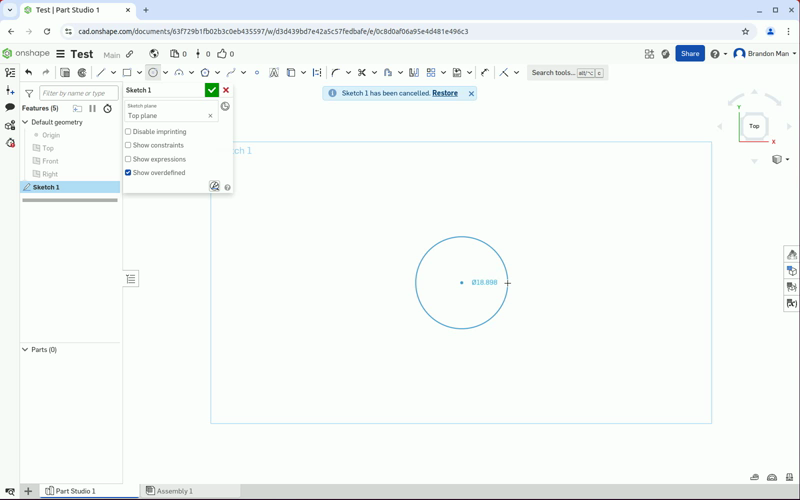
click(507, 282)
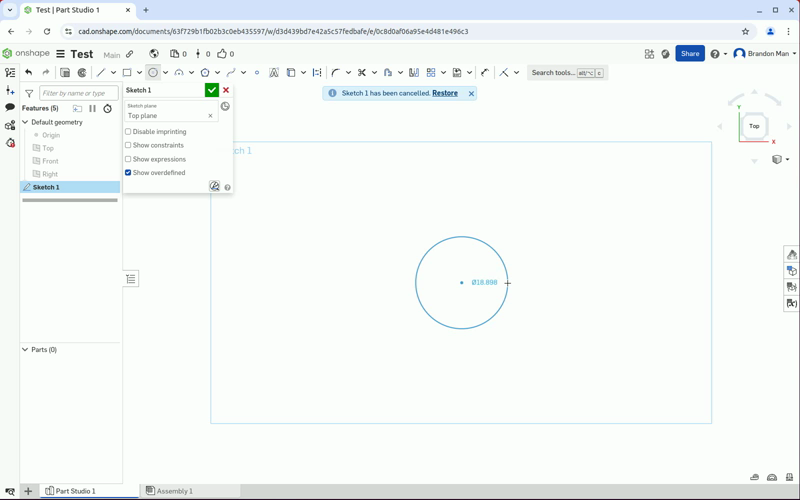
key(esc)
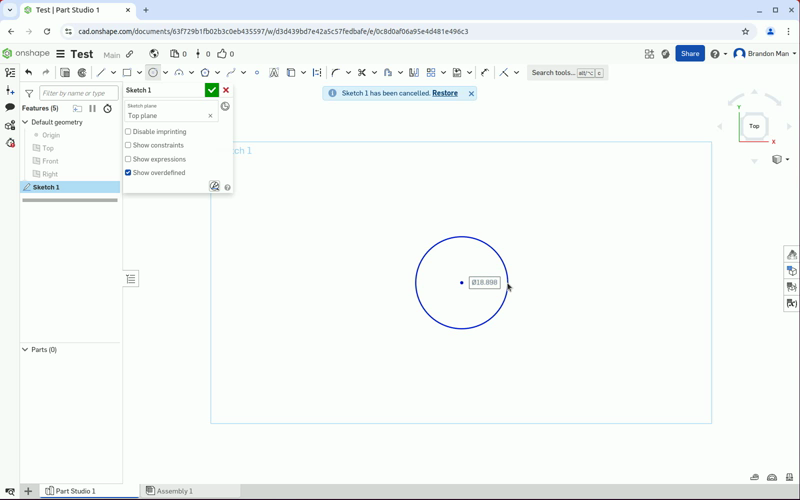
key(c)
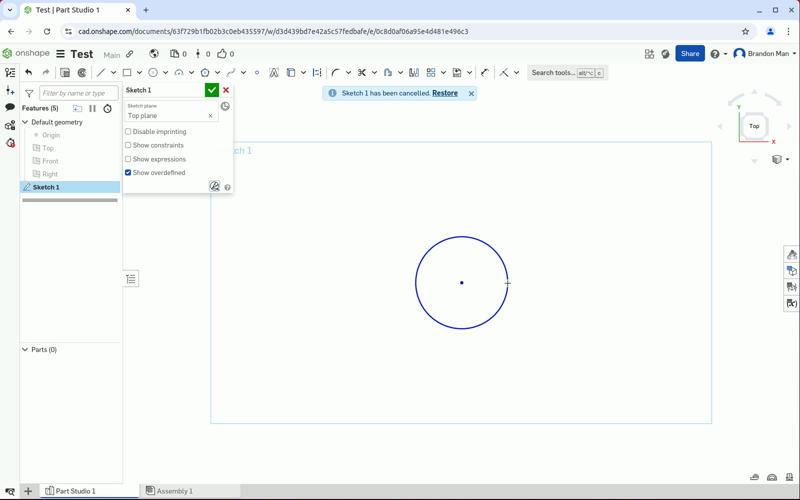
key_down(shift)
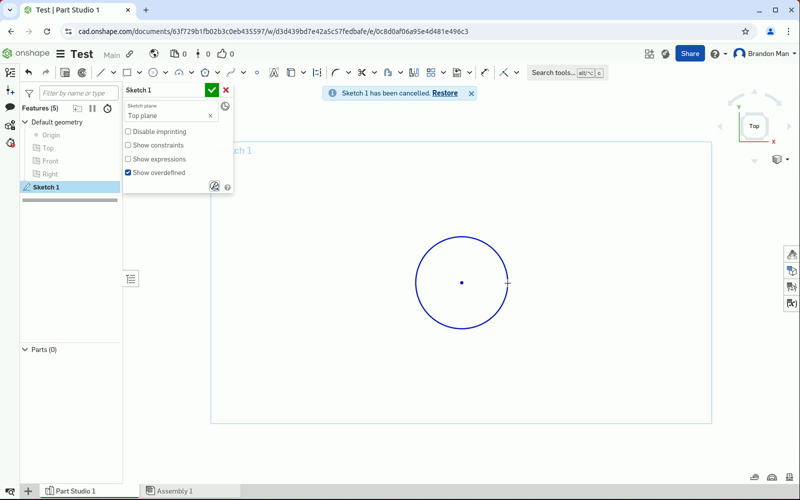
mouse_move(461, 282)
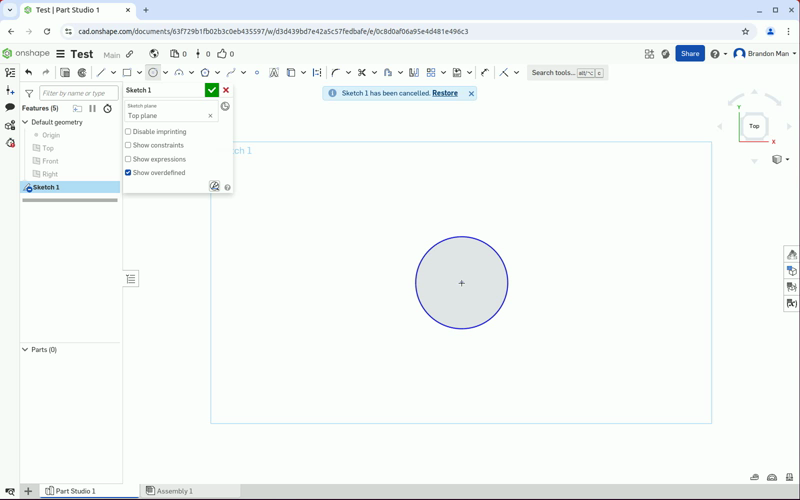
click(461, 282)
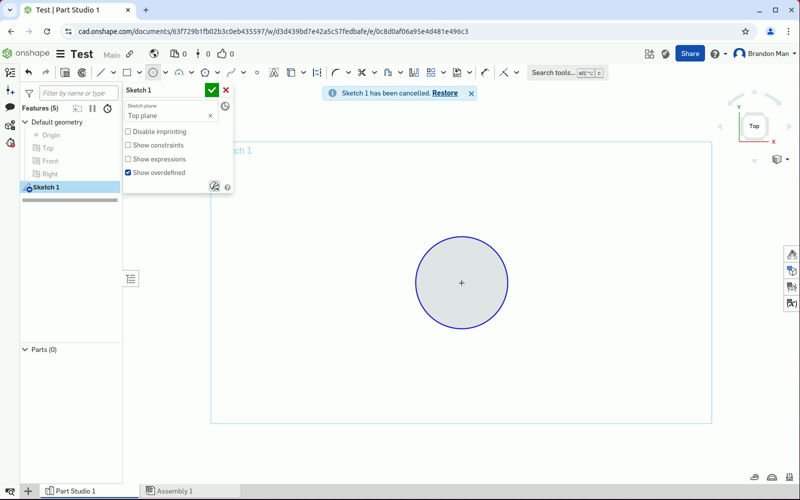
key_up(shift)
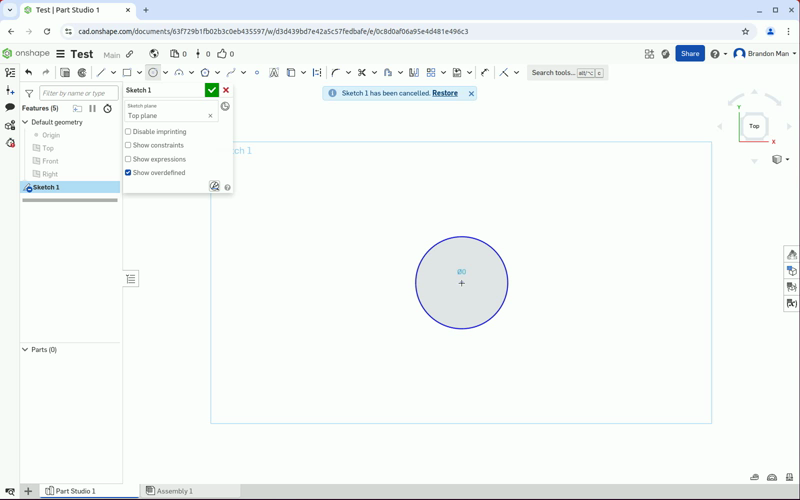
mouse_move(502, 282)
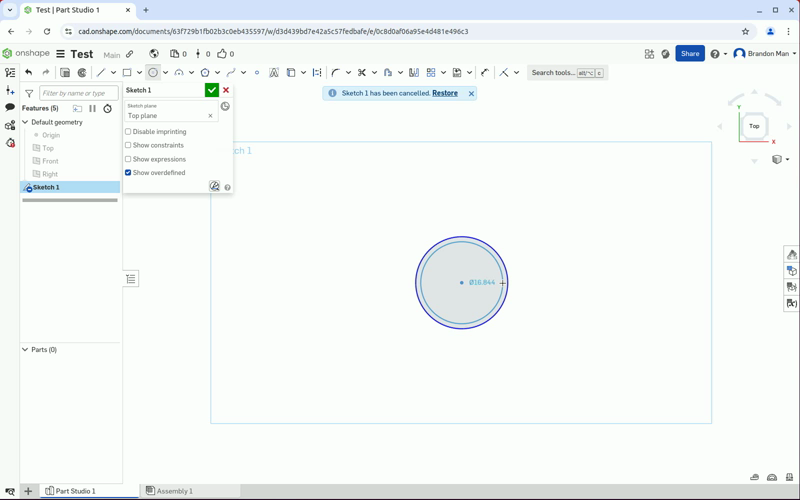
click(502, 282)
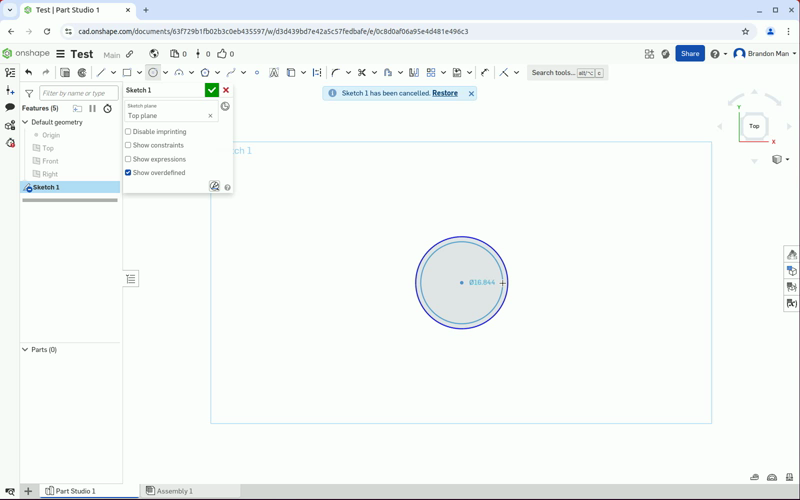
key(esc)
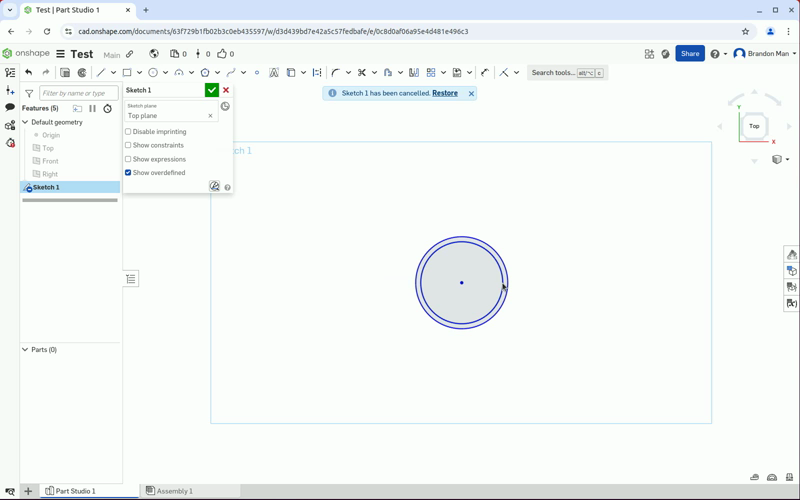
mouse_move(420, 274)
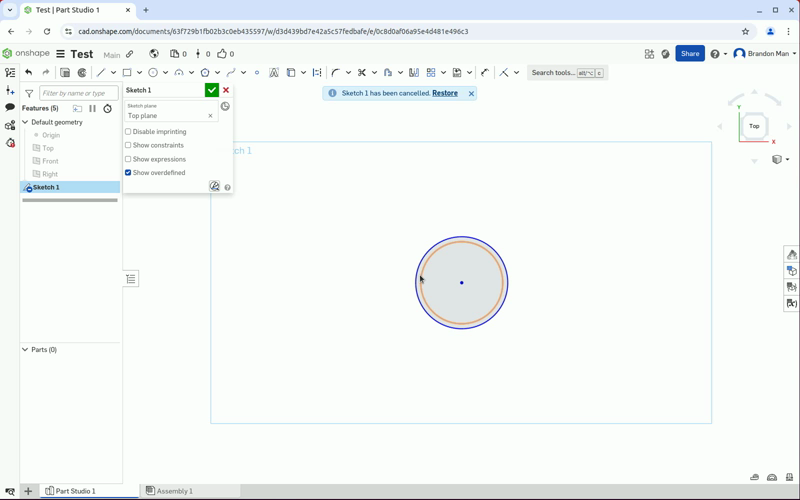
scroll(6)
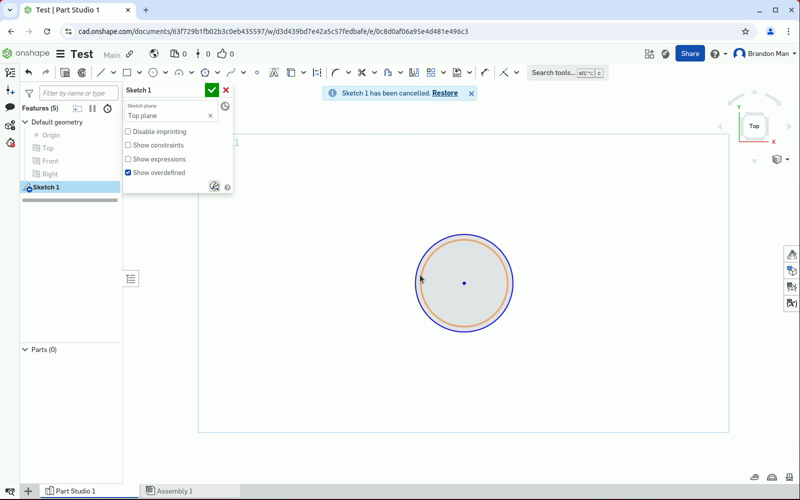
scroll(6)
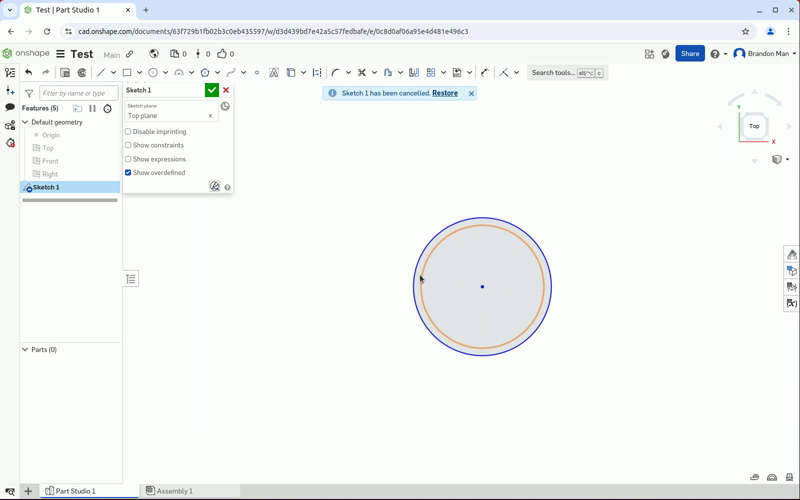
scroll(6)
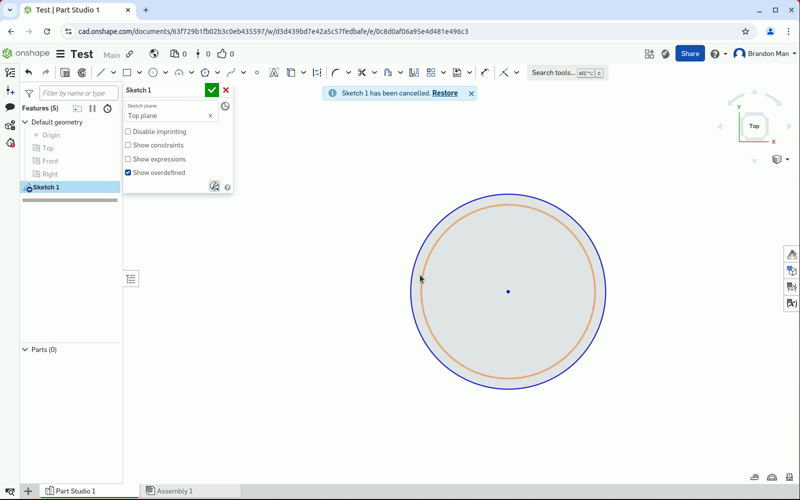
scroll(6)
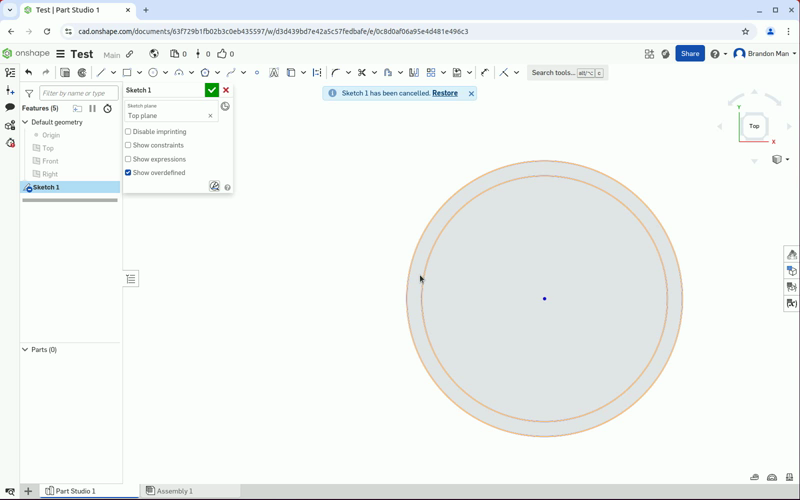
scroll(6)
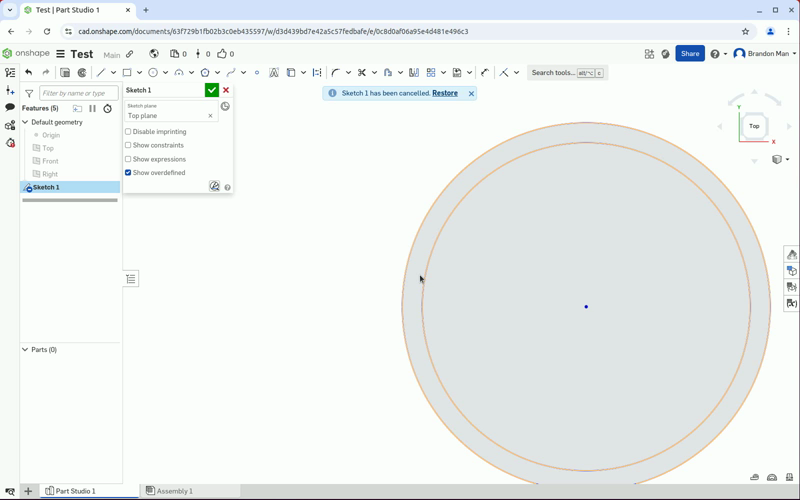
scroll(6)
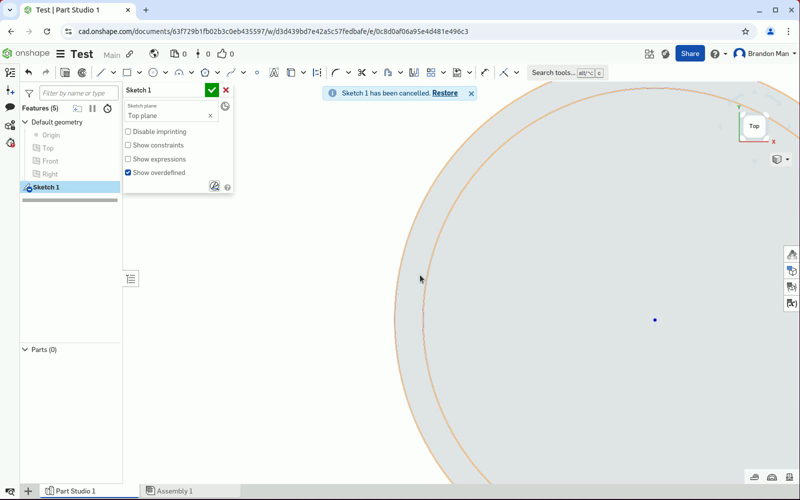
scroll(6)
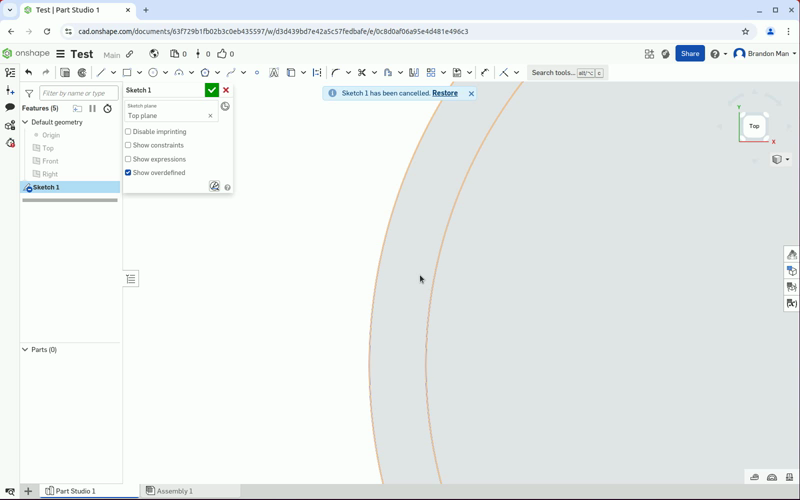
click(420, 274)
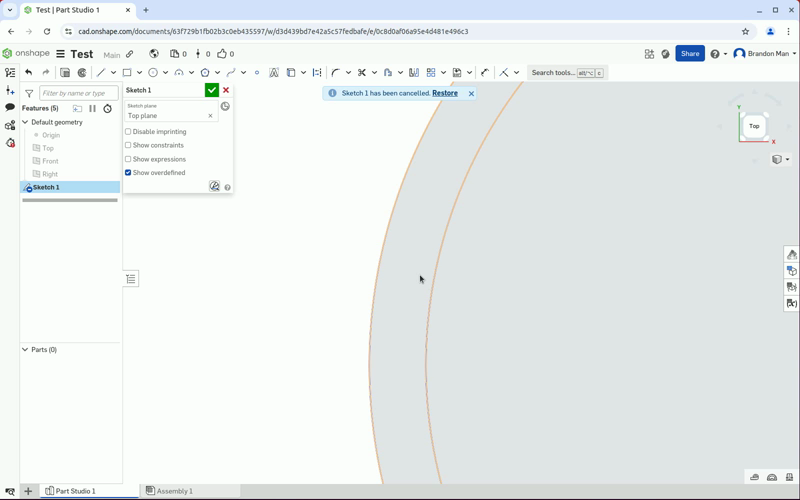
scroll(-6)
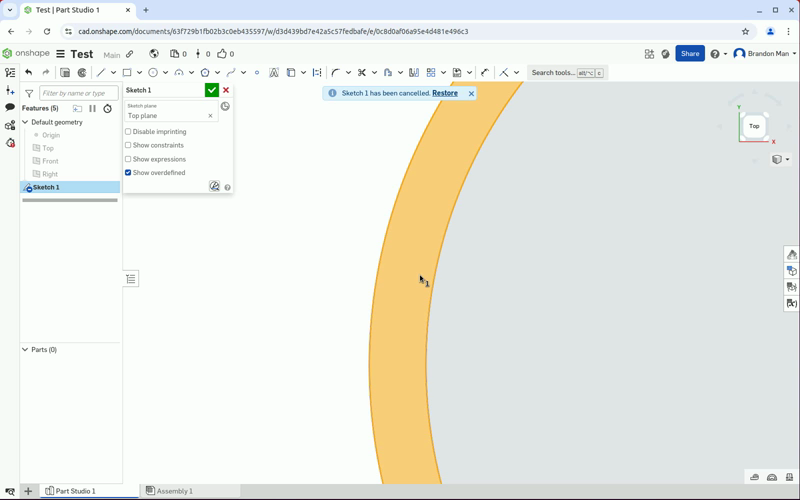
scroll(-6)
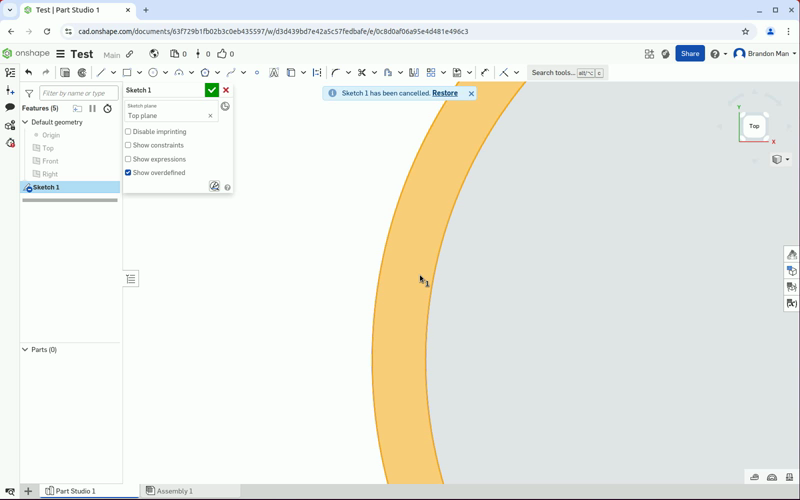
scroll(-6)
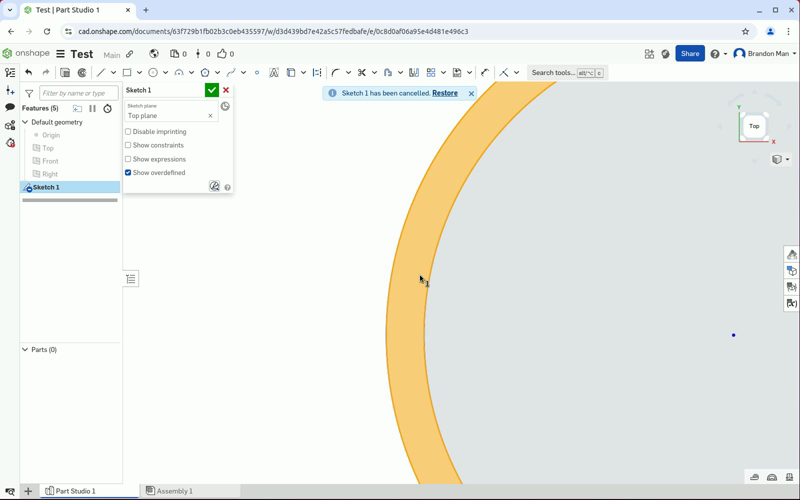
scroll(-6)
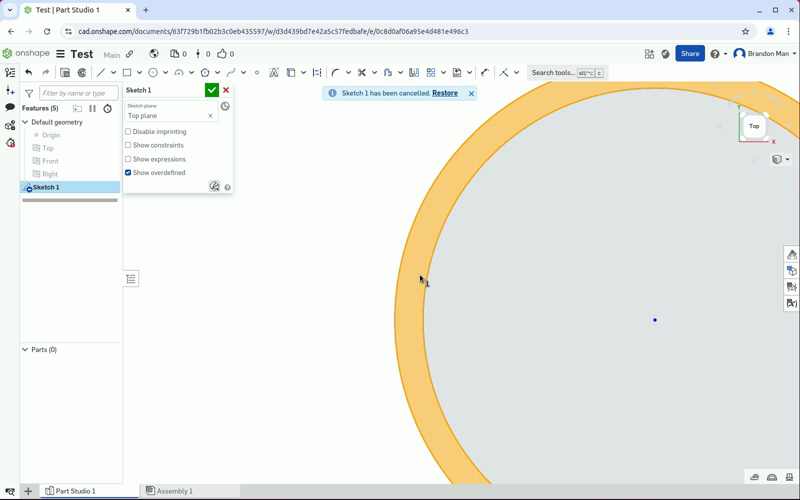
scroll(-6)
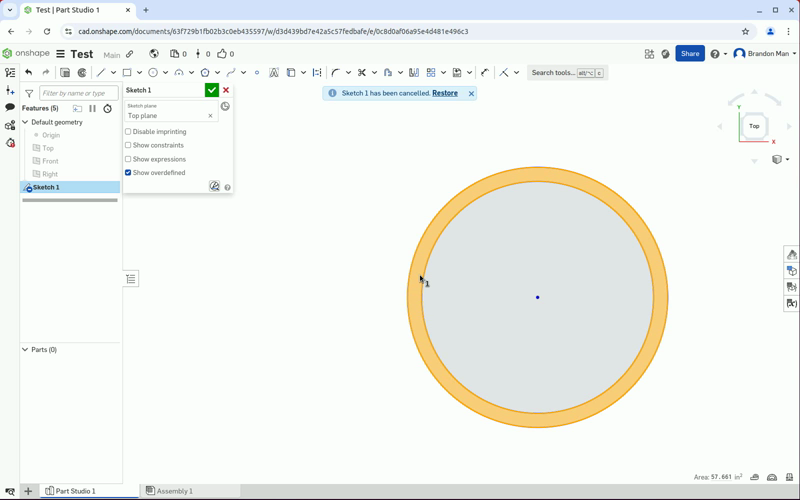
scroll(-6)
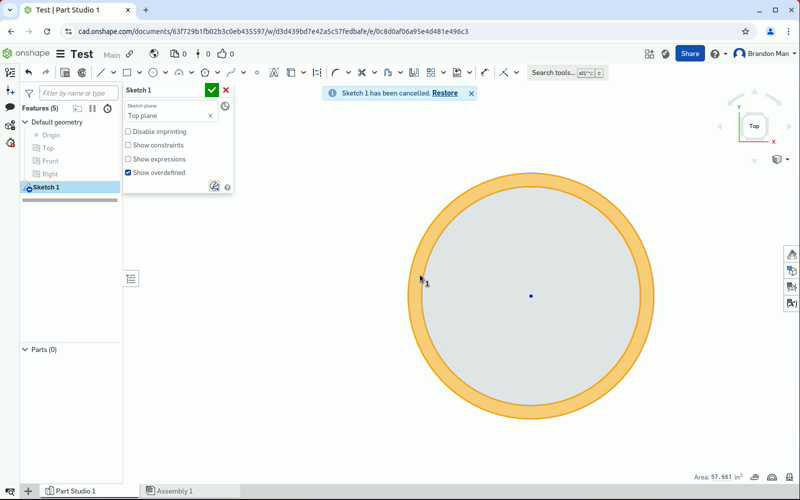
scroll(-6)
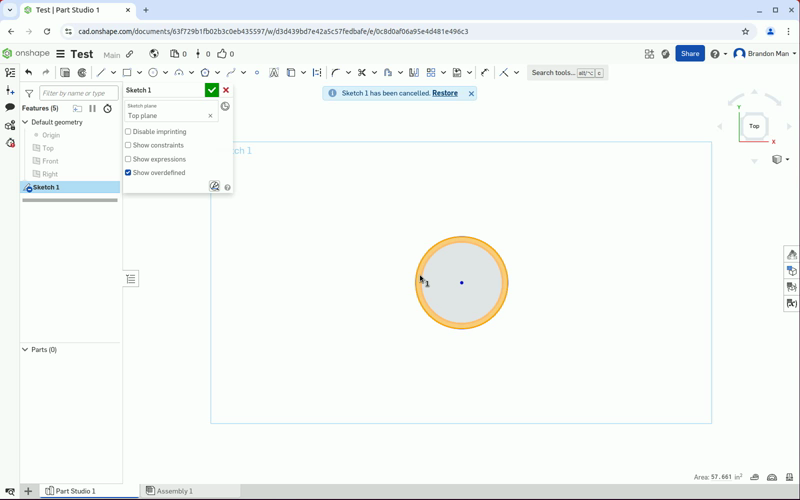
mouse_move(73, 352)
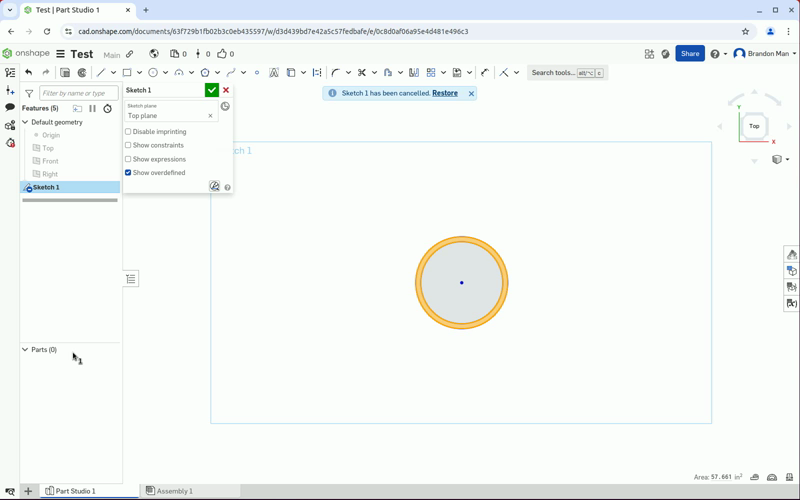
key(shift+y)
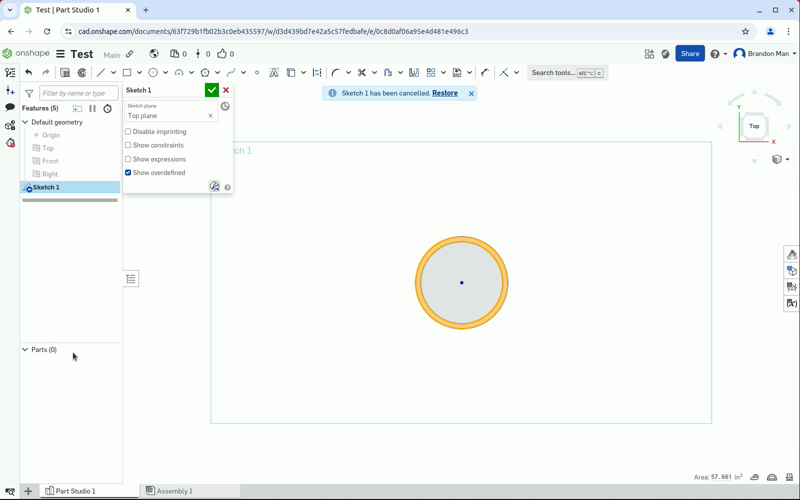
key(shift+e)
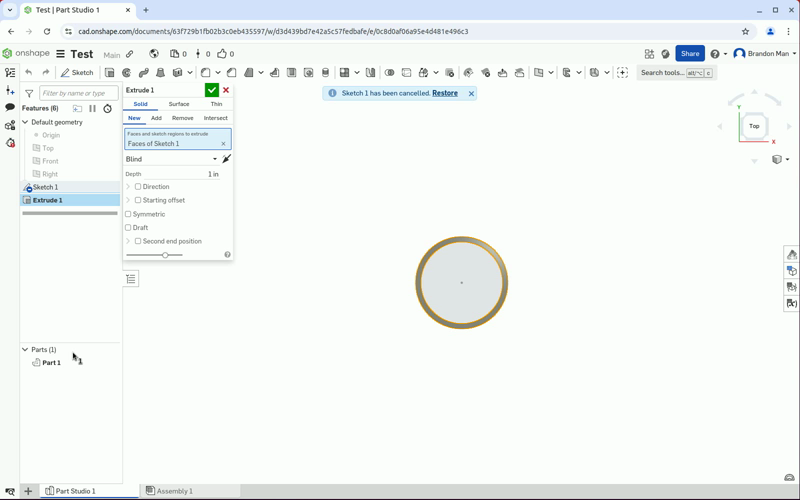
mouse_move(143, 106)
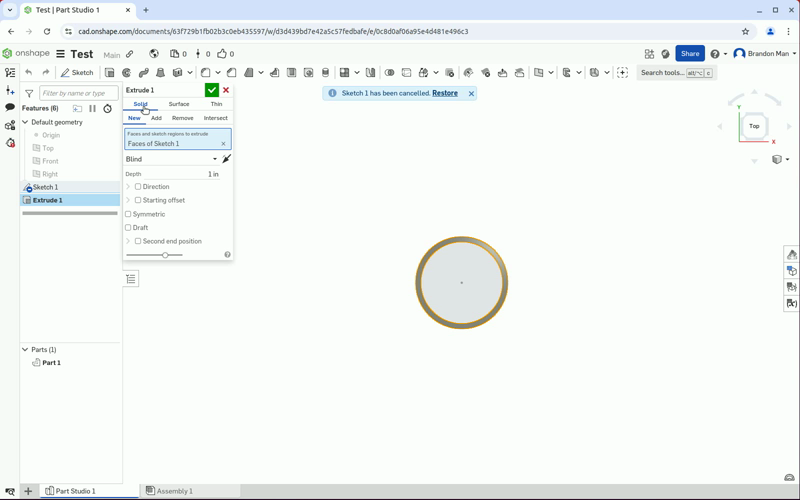
click(143, 106)
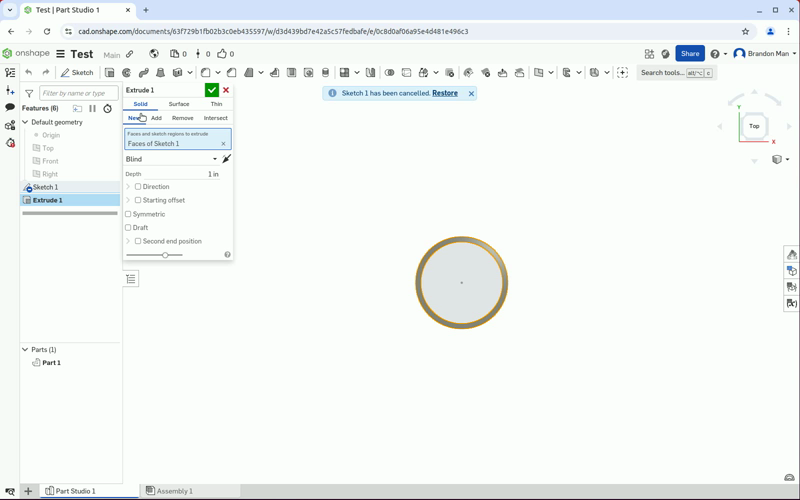
mouse_move(137, 120)
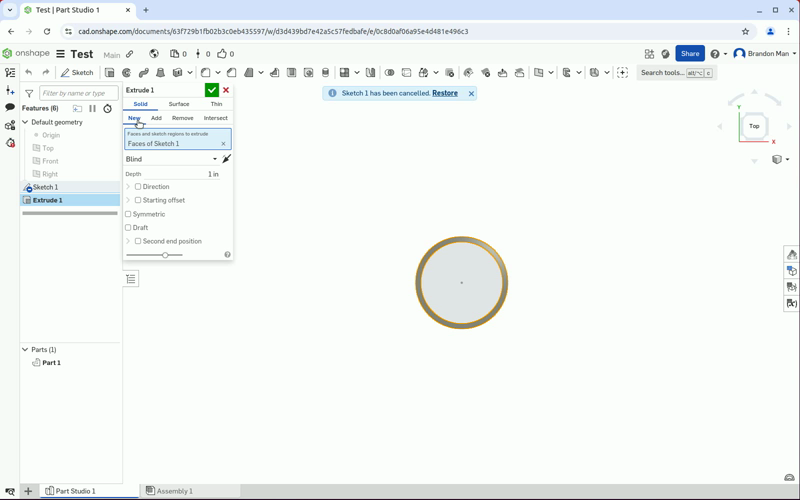
click(137, 120)
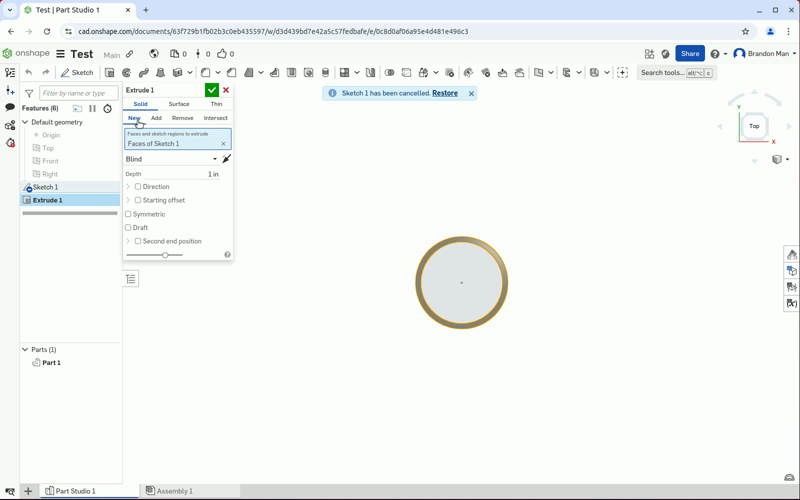
key(tab, 4)
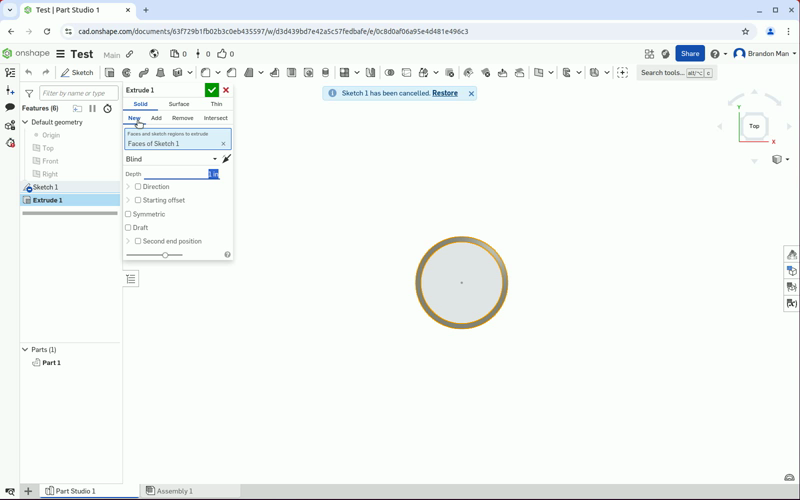
text(1.204)
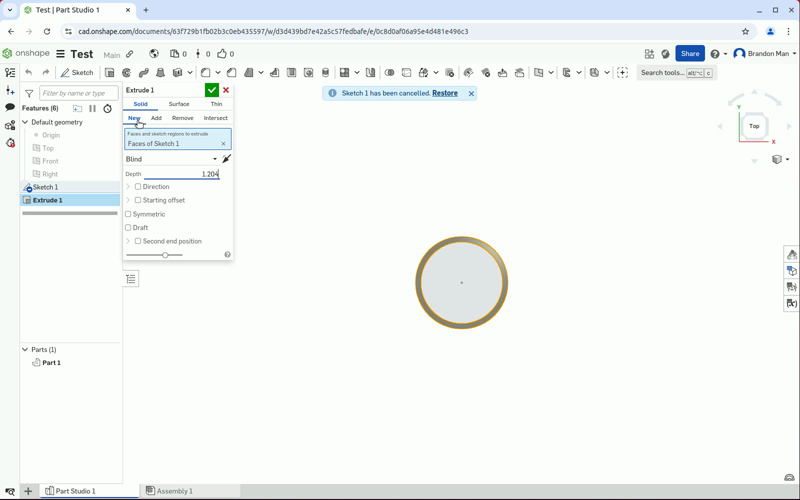
key(enter)
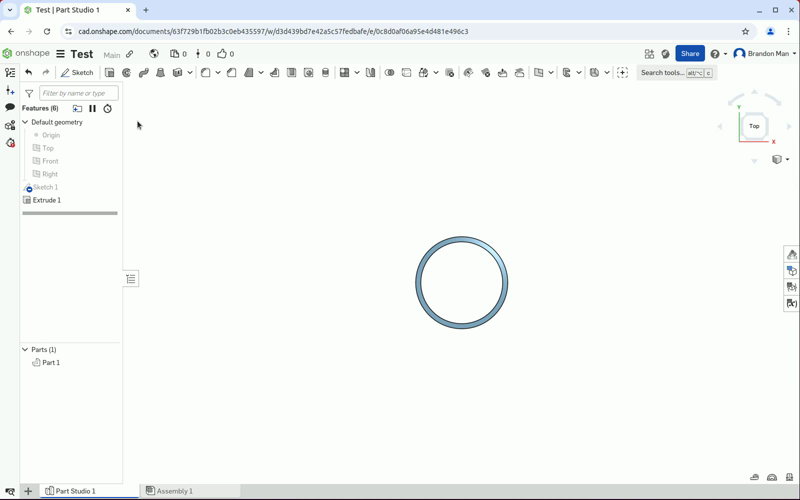
key(shift+h)
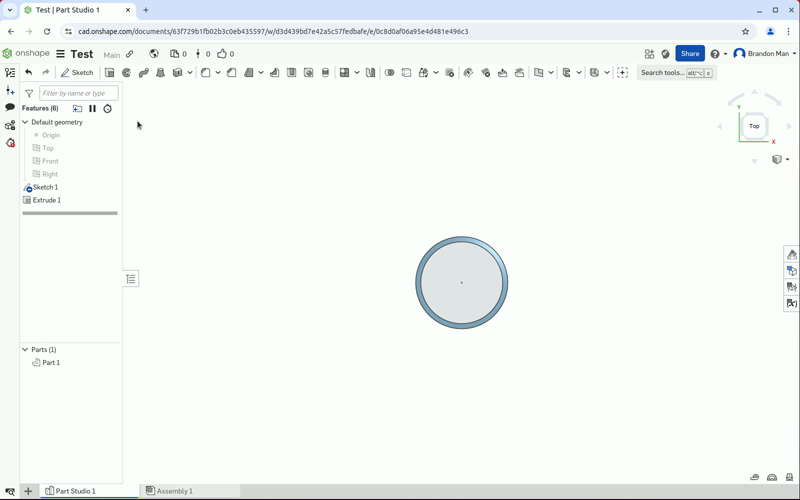
key(shift+h)
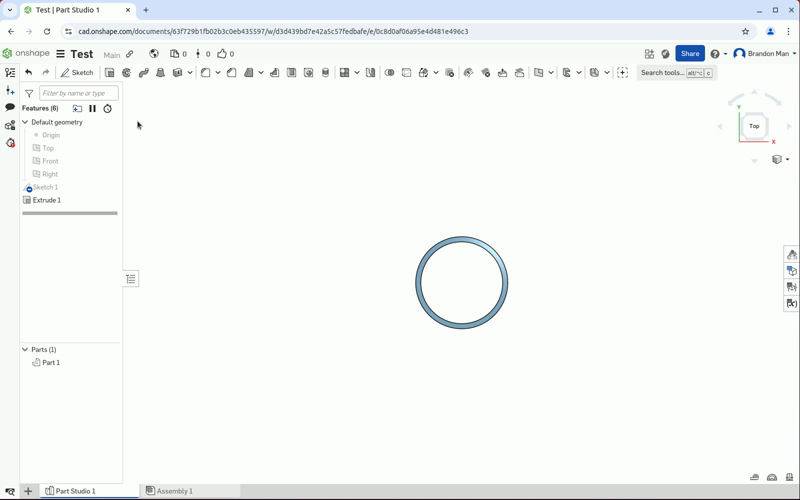
mouse_move(73, 189)
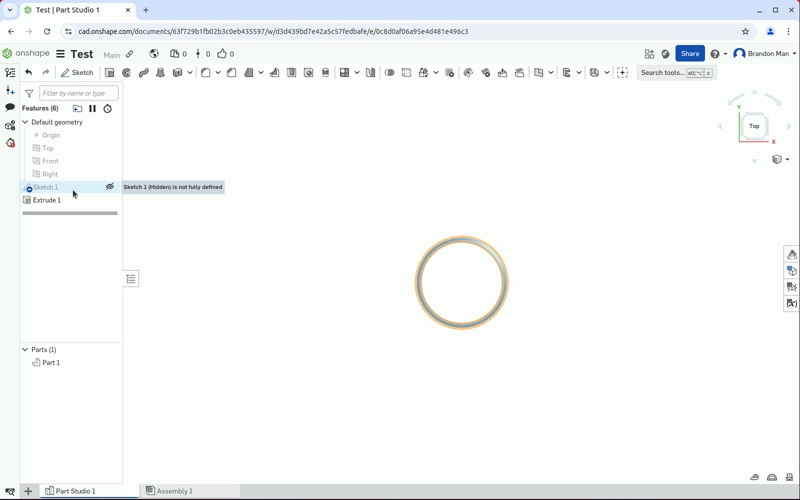
click(73, 189)
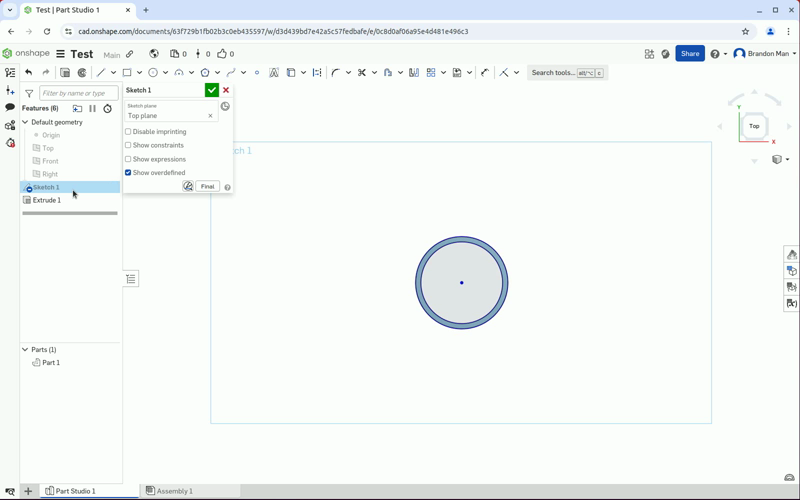
mouse_move(229, 92)
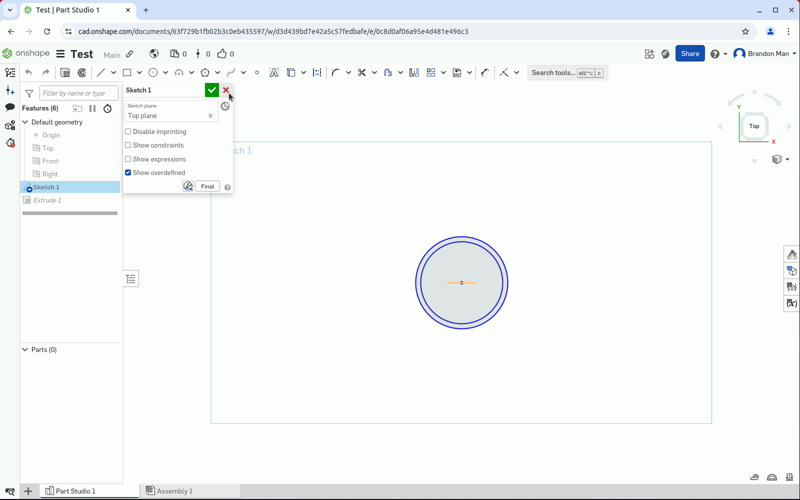
click(229, 92)
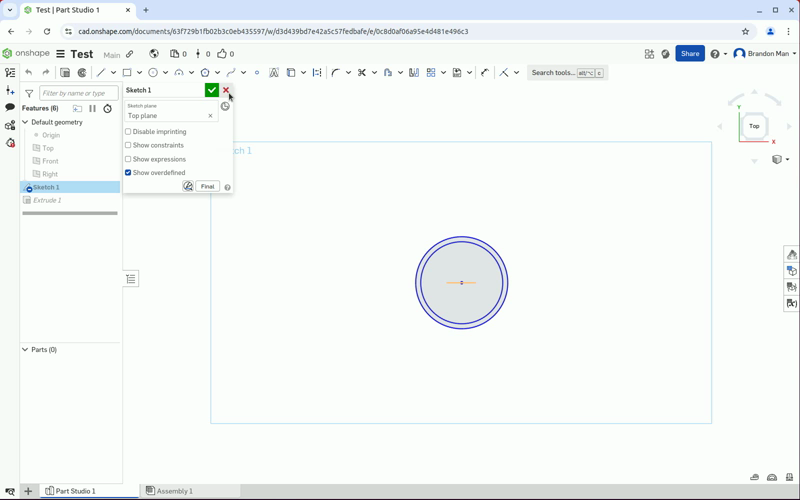
key(shift+s)
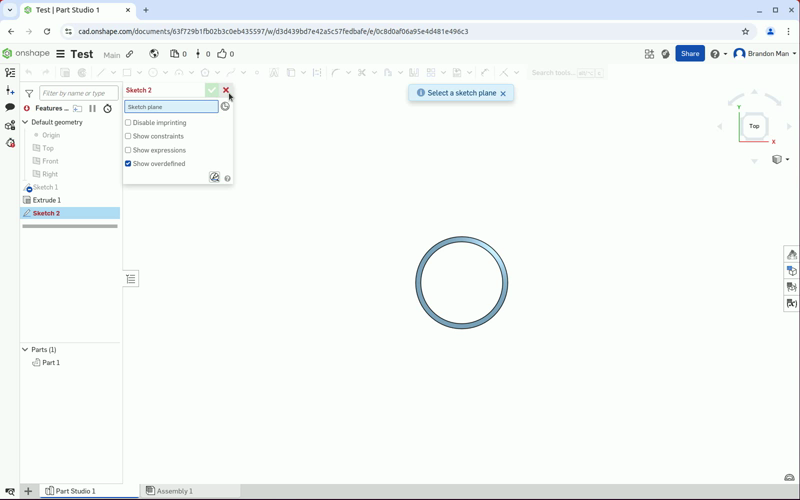
mouse_move(73, 150)
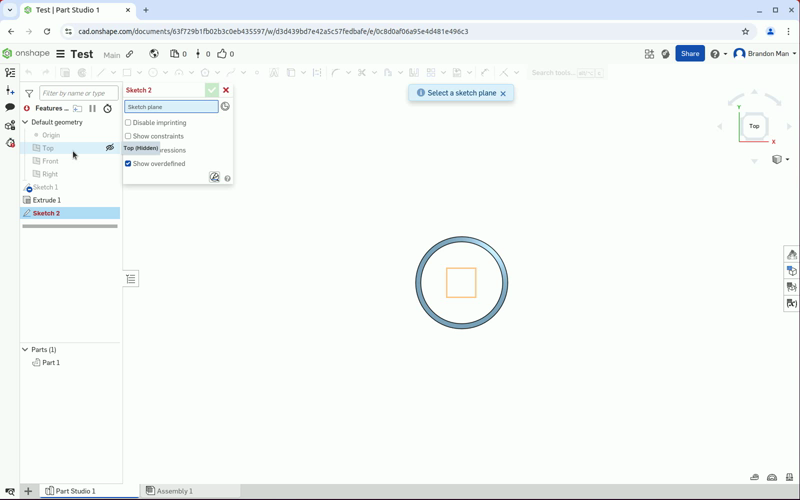
click(73, 150)
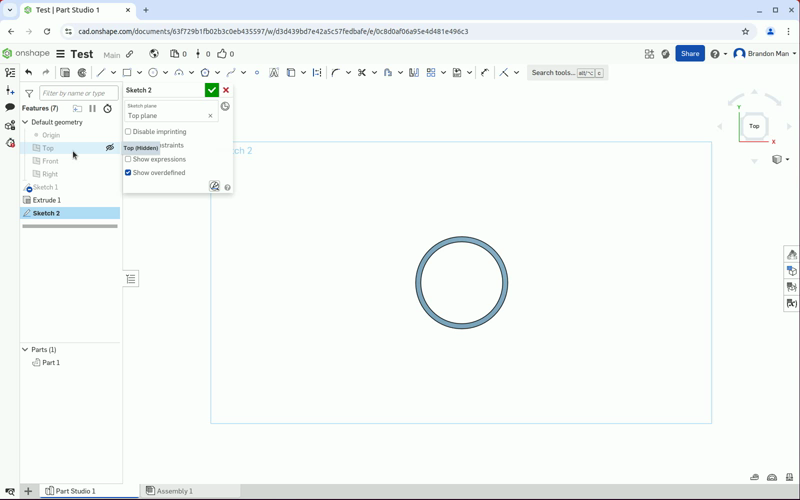
mouse_move(73, 352)
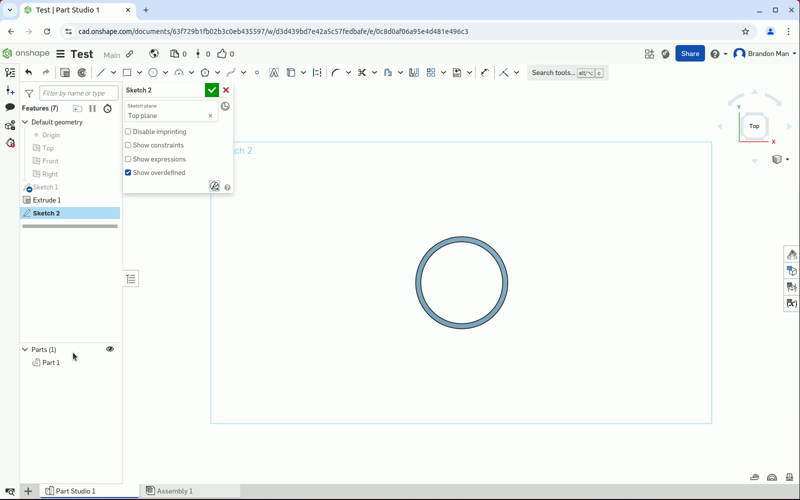
key(y)
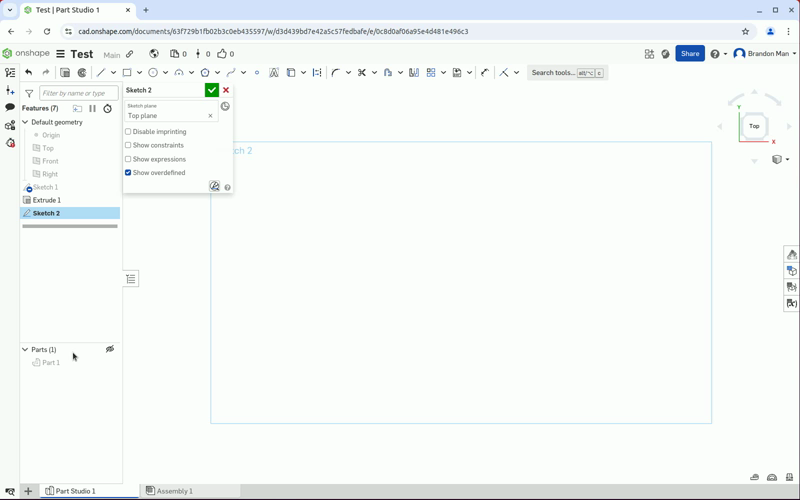
key(c)
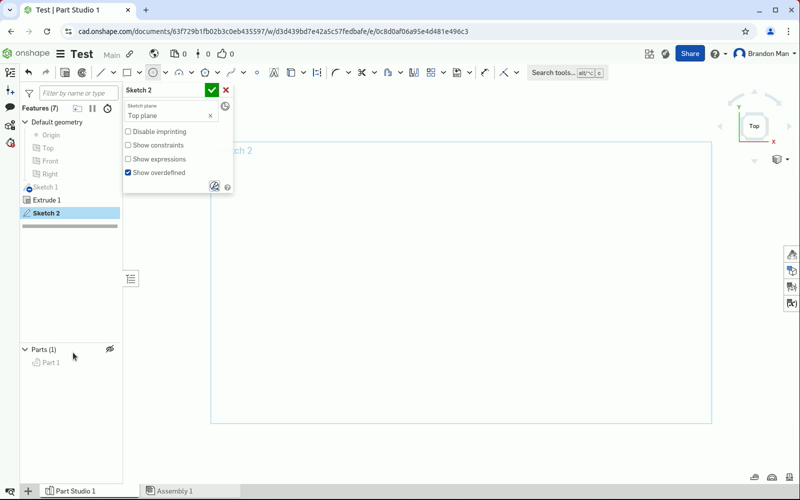
key_down(shift)
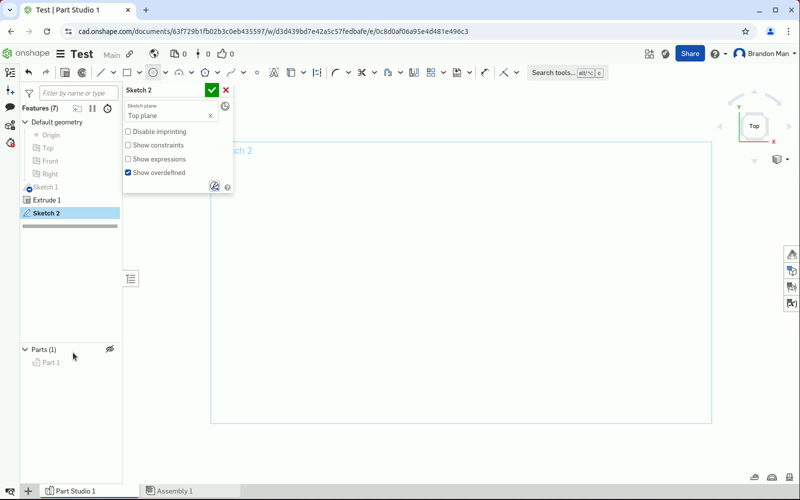
mouse_move(461, 282)
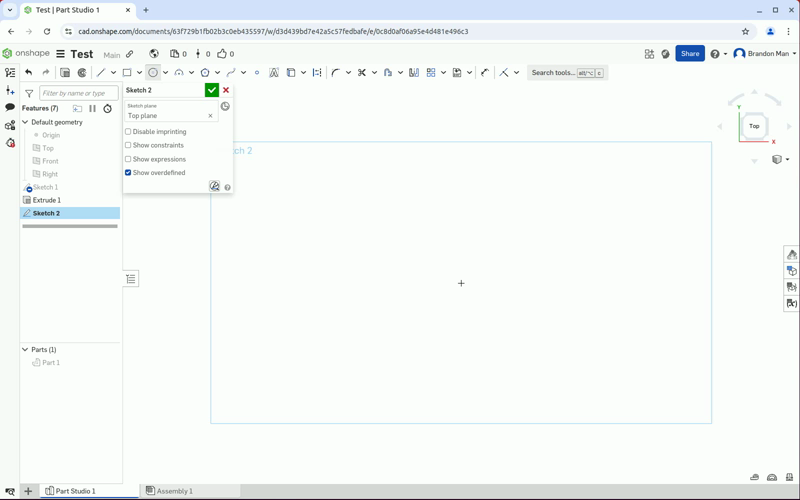
click(461, 282)
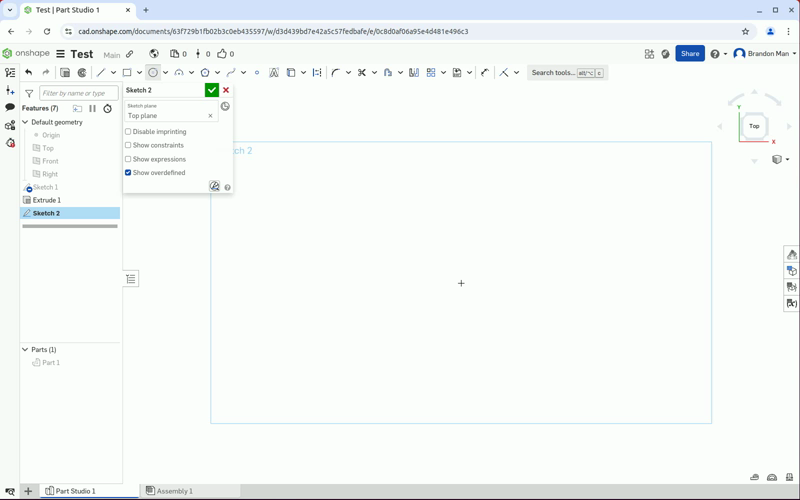
key_up(shift)
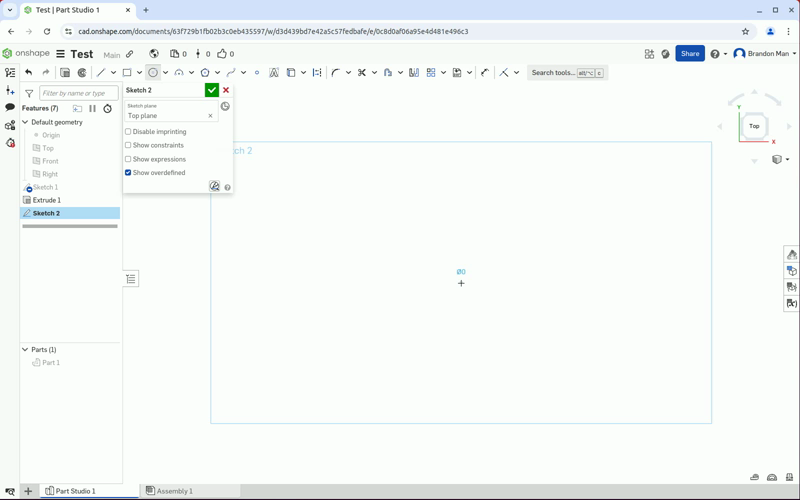
mouse_move(574, 282)
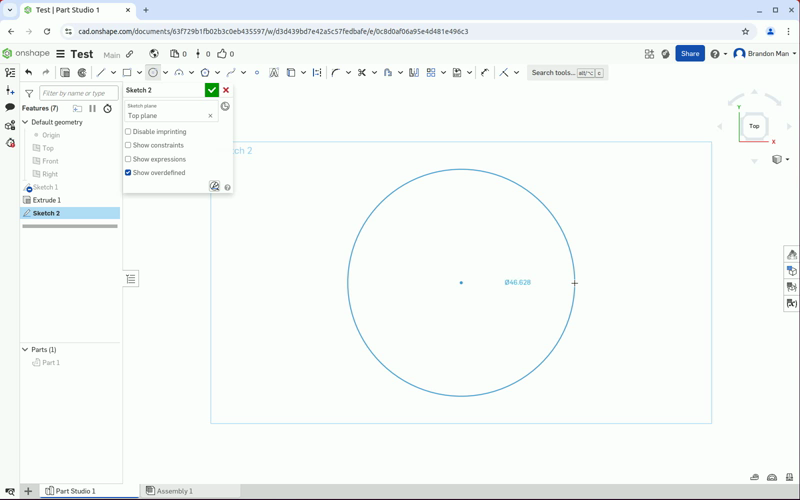
click(574, 282)
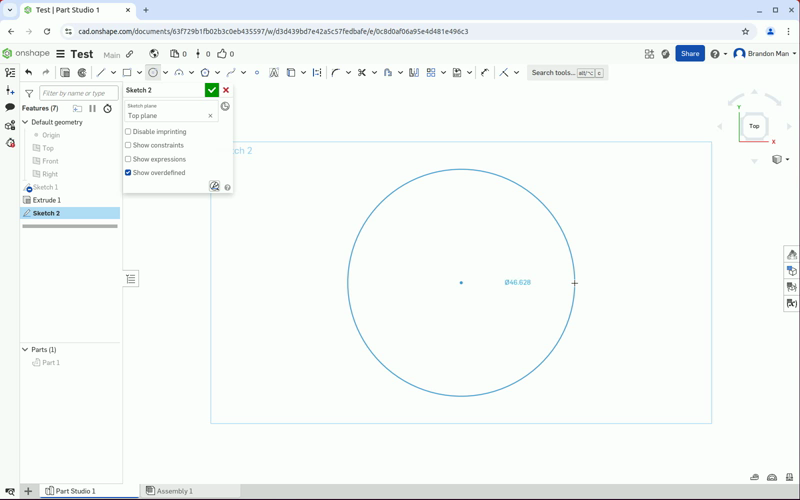
key(esc)
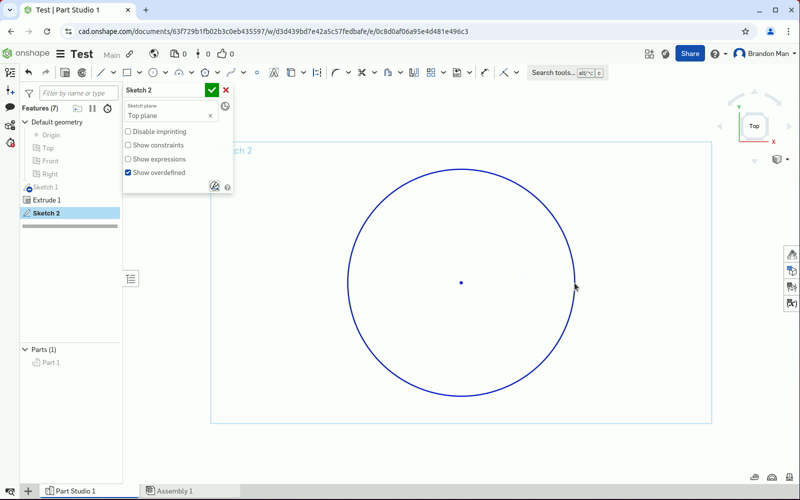
key(c)
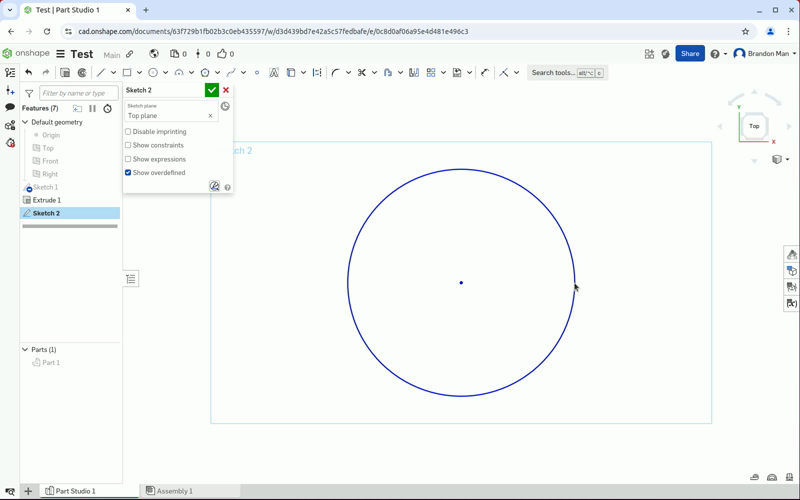
key_down(shift)
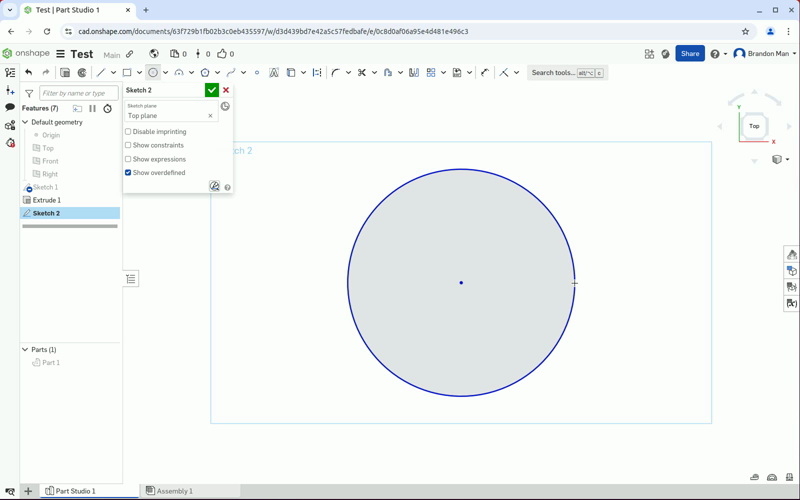
mouse_move(392, 323)
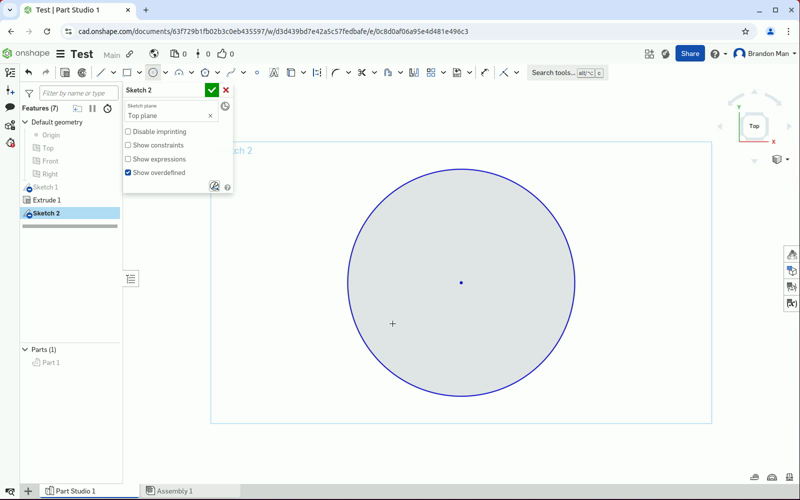
click(392, 323)
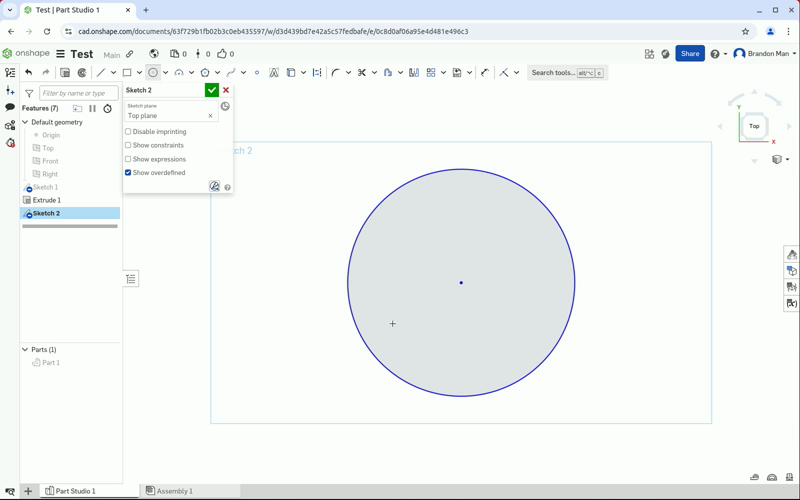
key_up(shift)
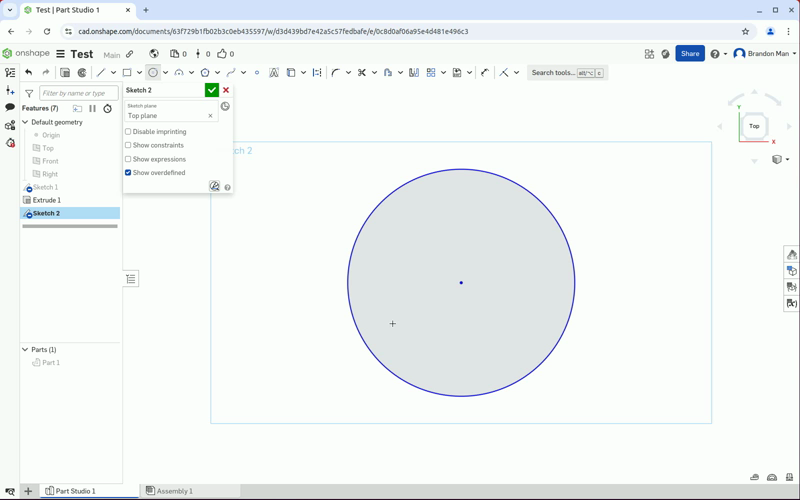
mouse_move(404, 323)
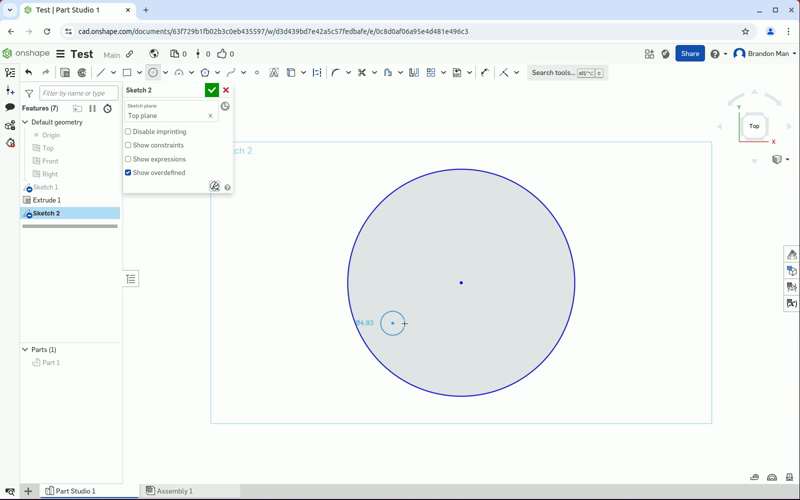
click(404, 323)
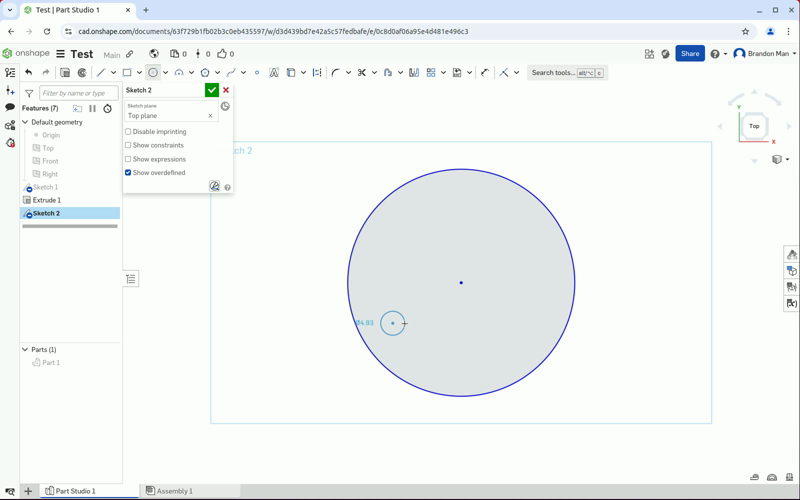
key(esc)
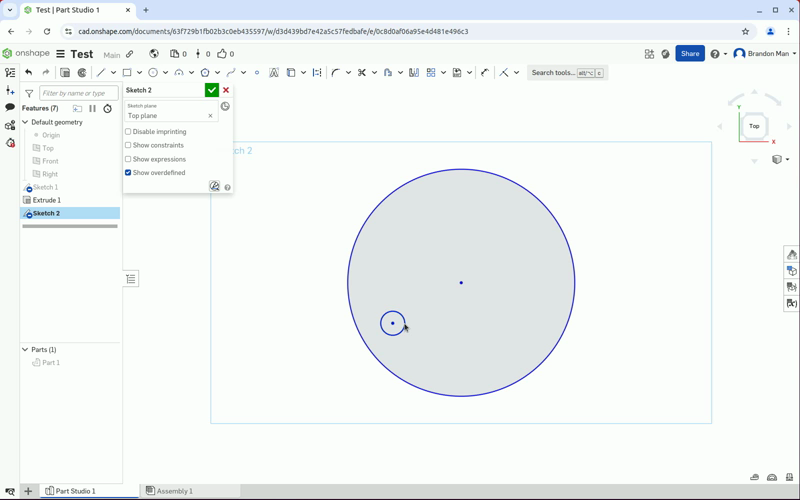
key(c)
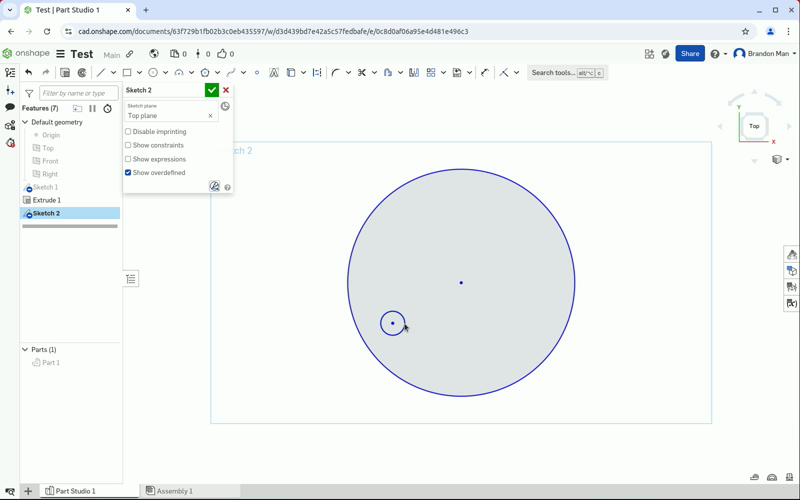
key_down(shift)
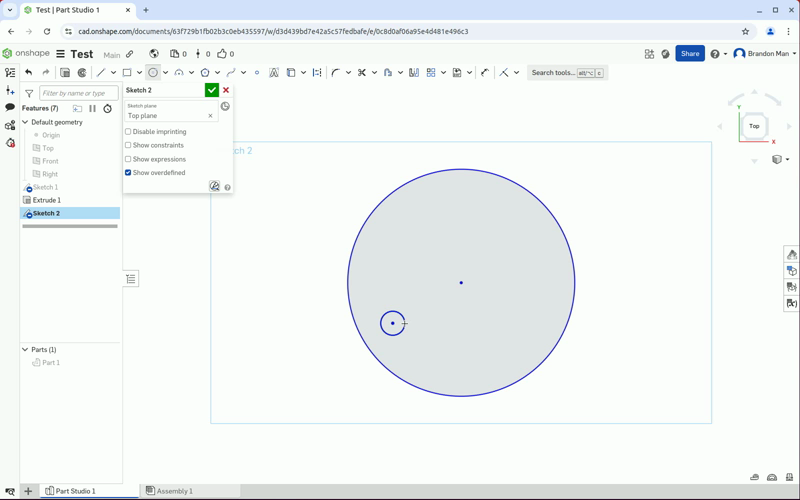
mouse_move(461, 282)
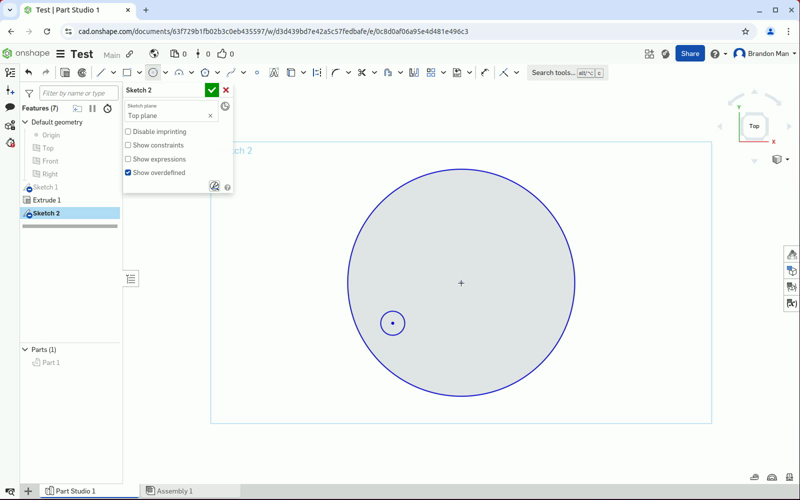
click(461, 282)
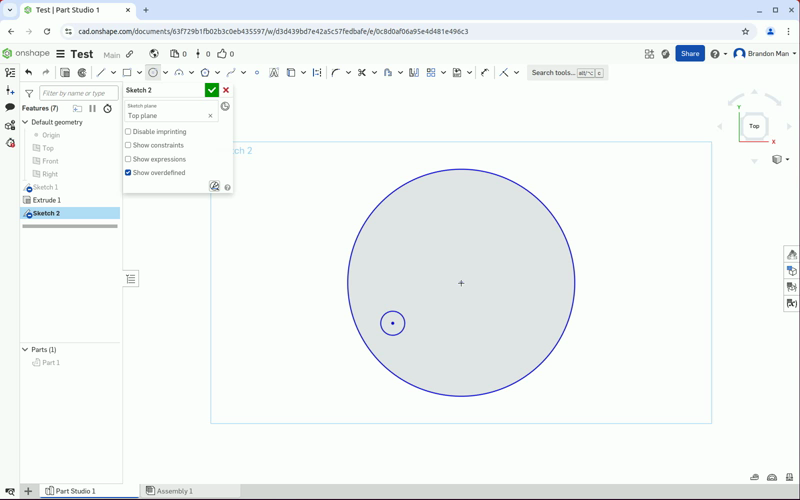
key_up(shift)
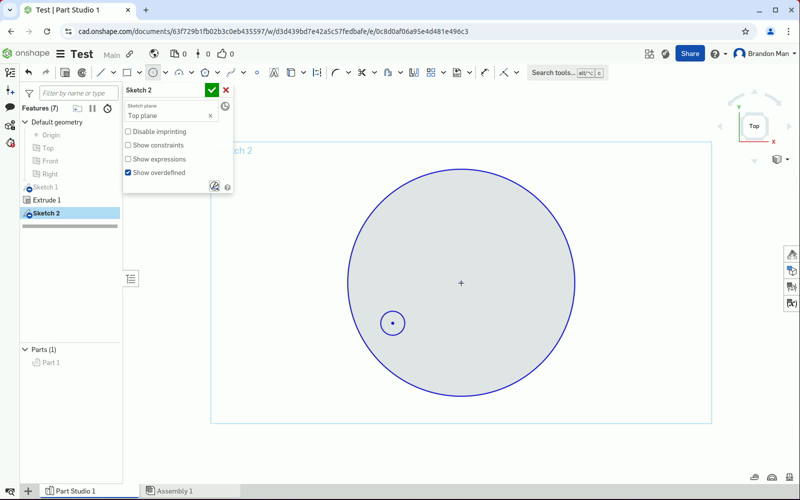
mouse_move(506, 282)
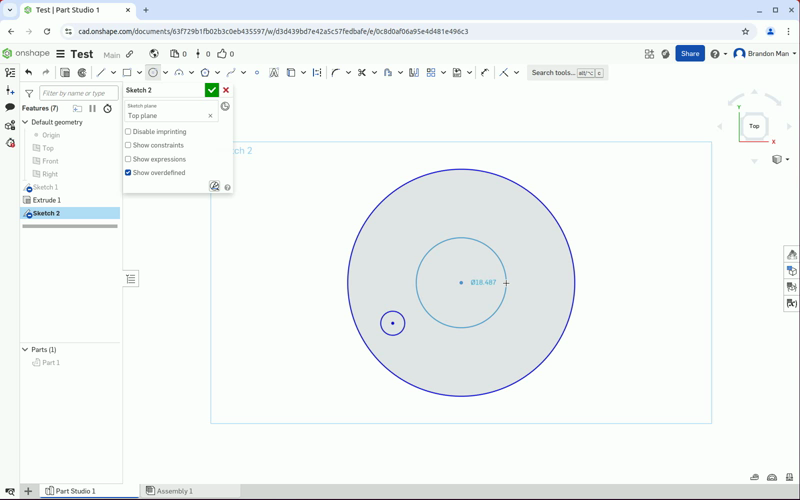
click(506, 282)
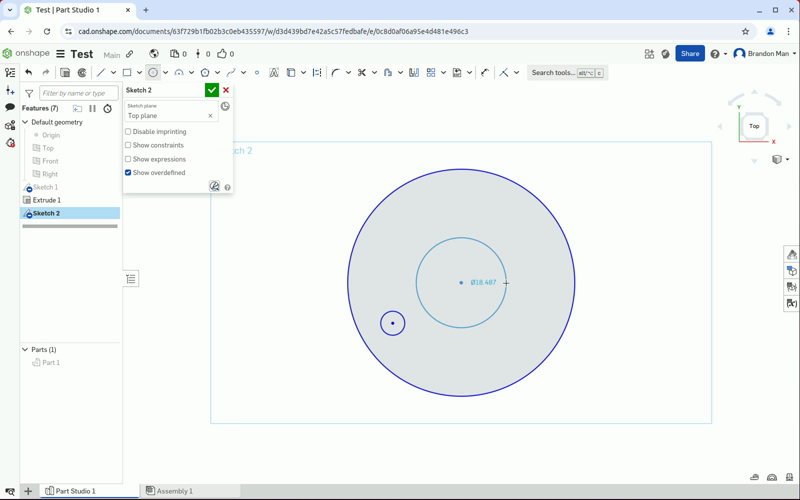
key(esc)
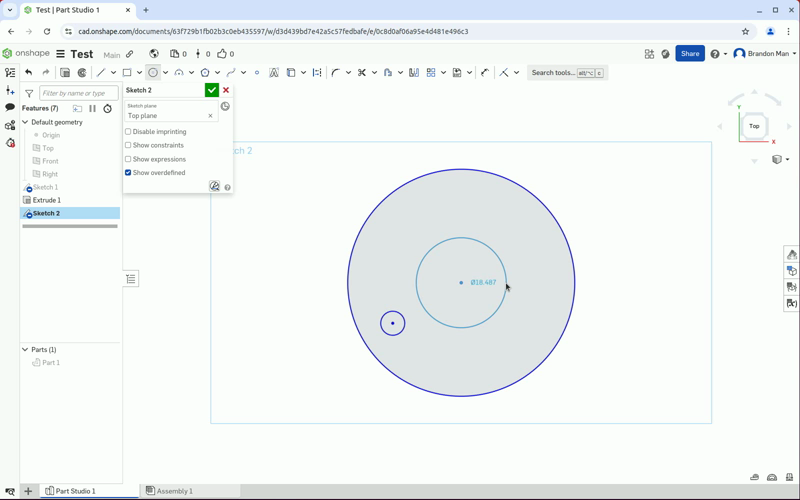
key(c)
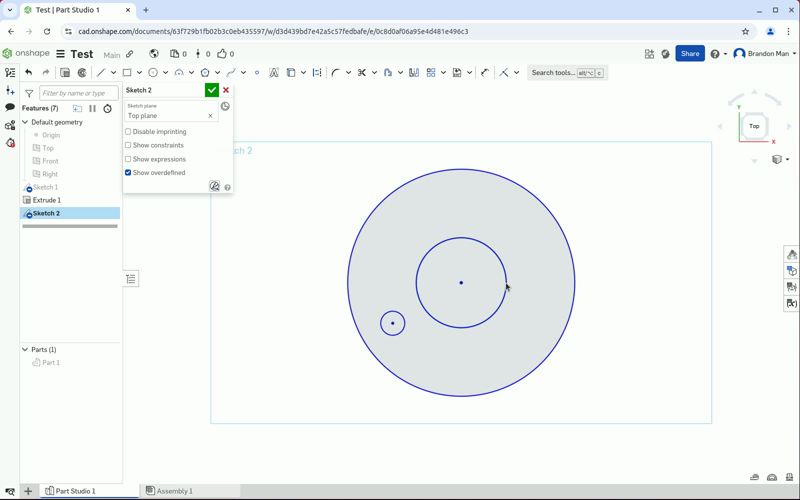
key_down(shift)
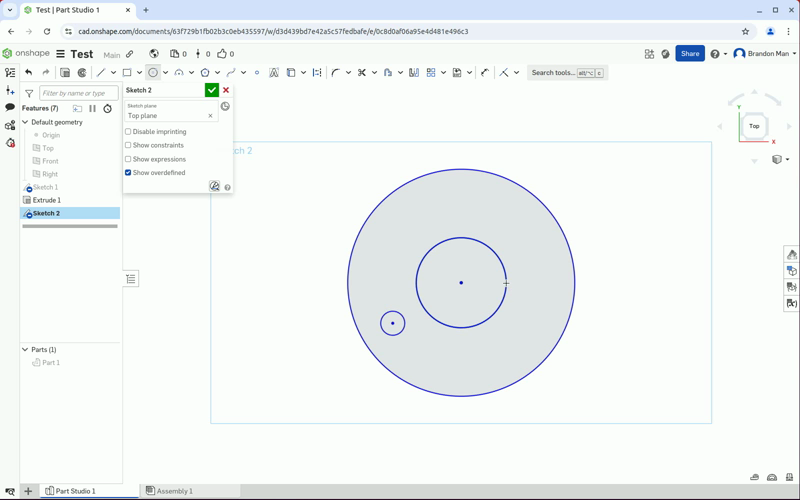
mouse_move(461, 205)
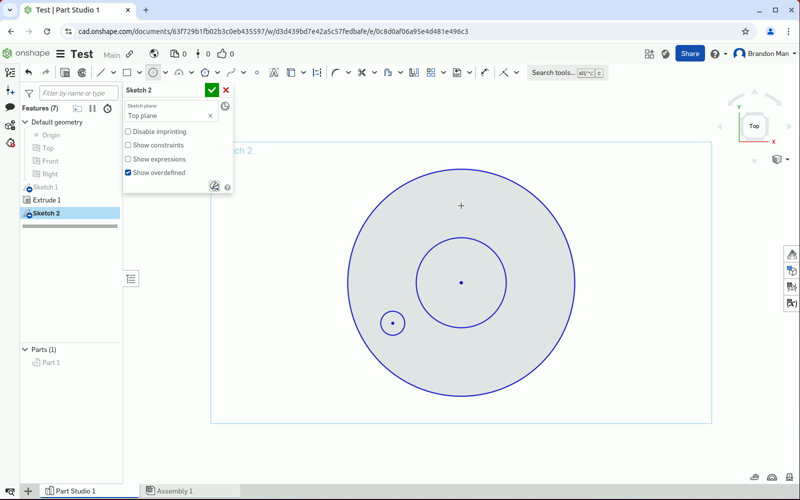
click(461, 205)
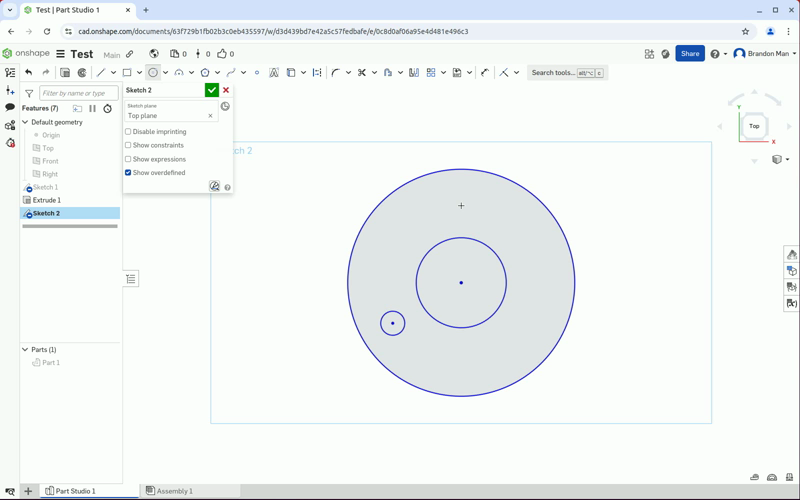
key_up(shift)
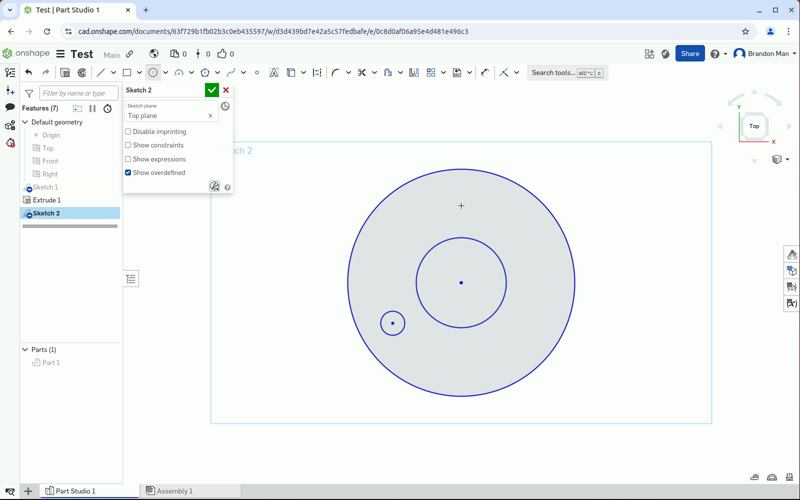
mouse_move(473, 205)
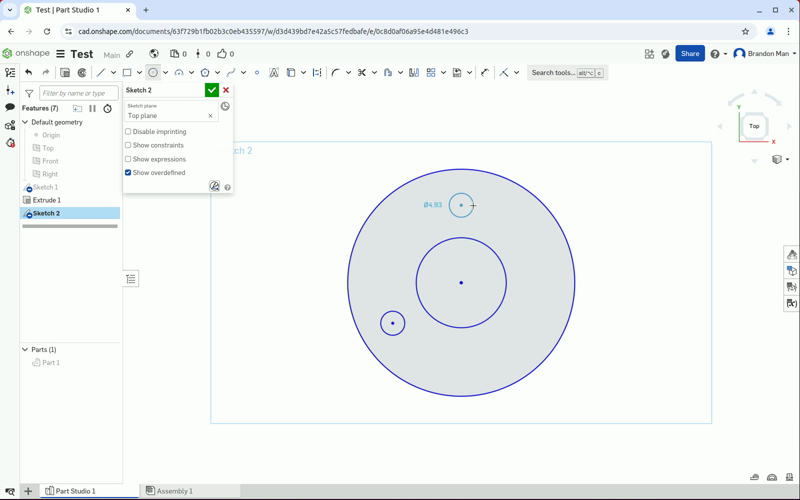
click(473, 205)
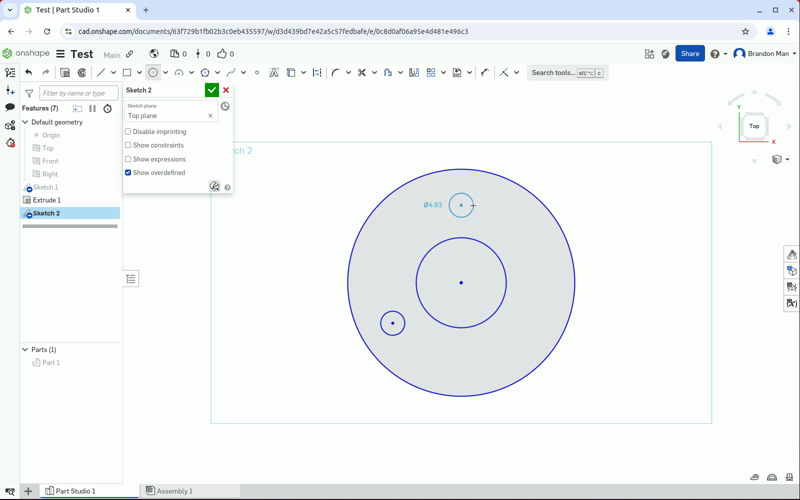
key(esc)
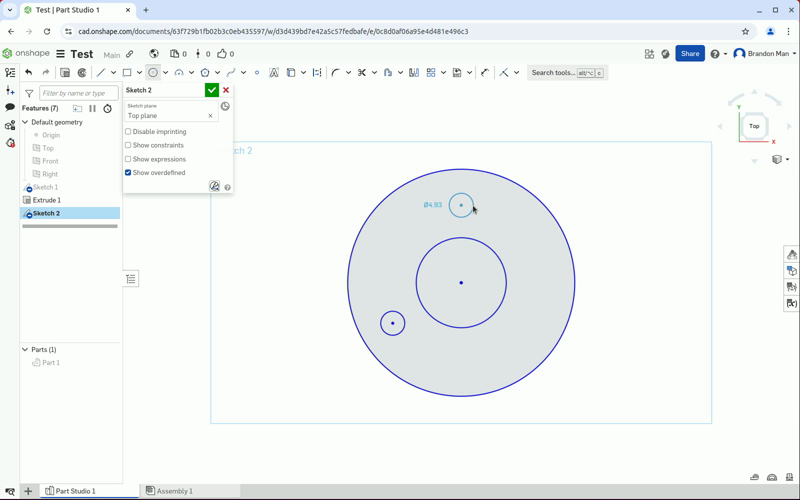
key(c)
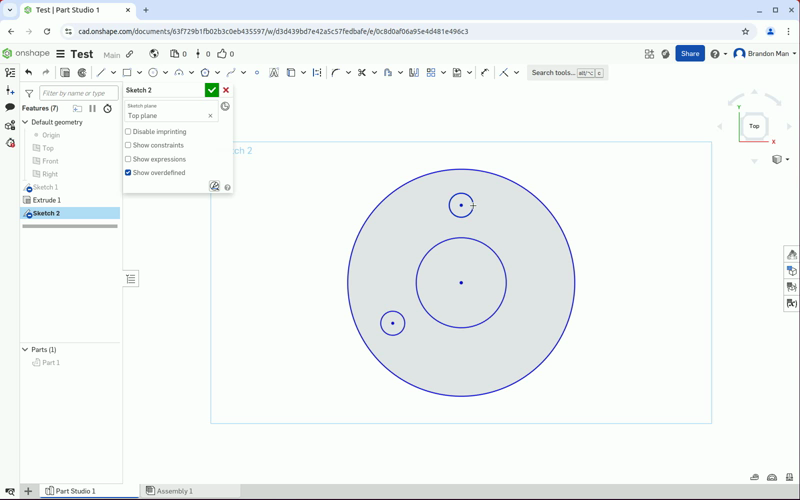
key_down(shift)
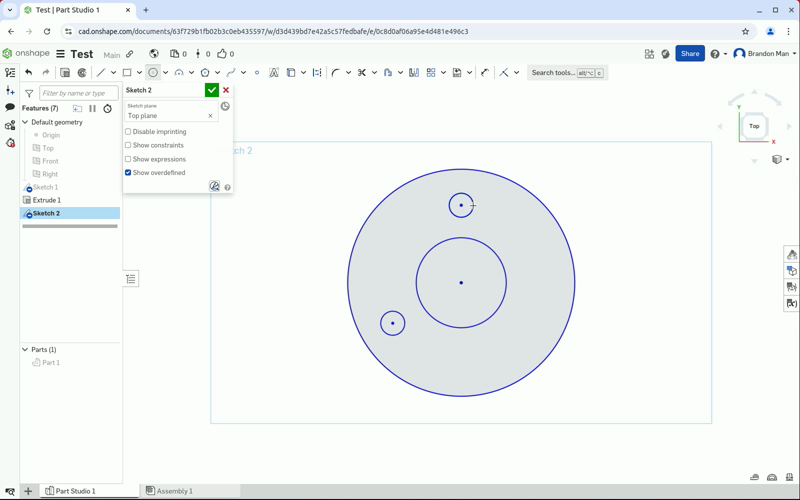
mouse_move(527, 323)
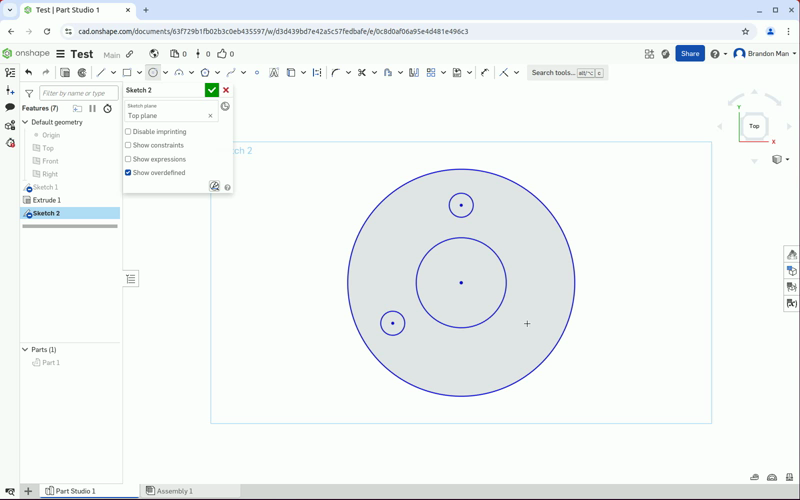
click(527, 323)
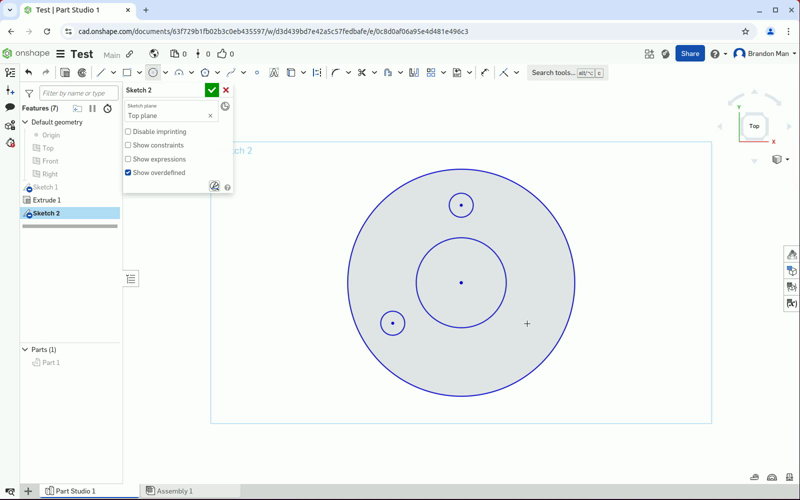
key_up(shift)
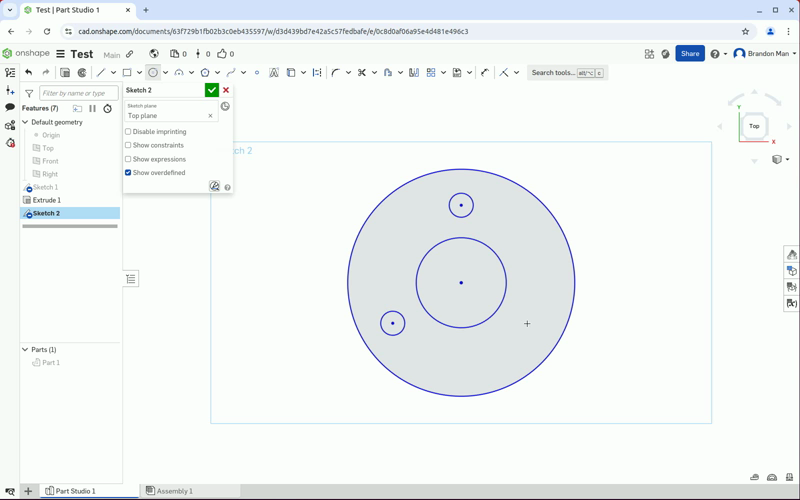
mouse_move(539, 323)
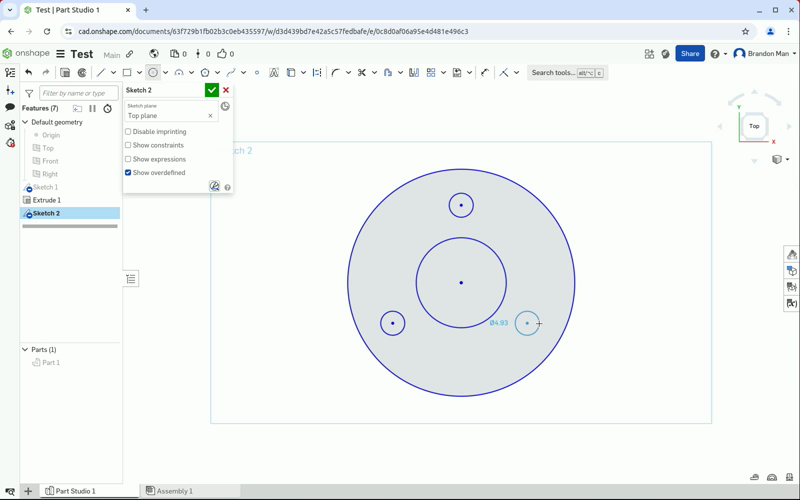
click(539, 323)
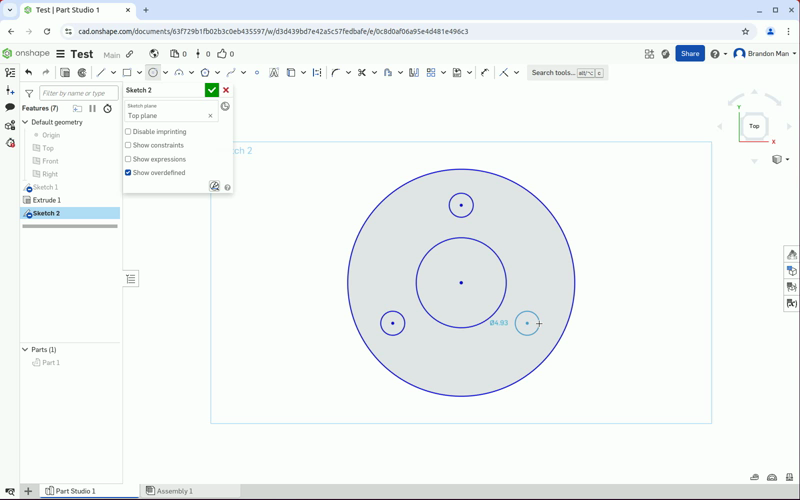
key(esc)
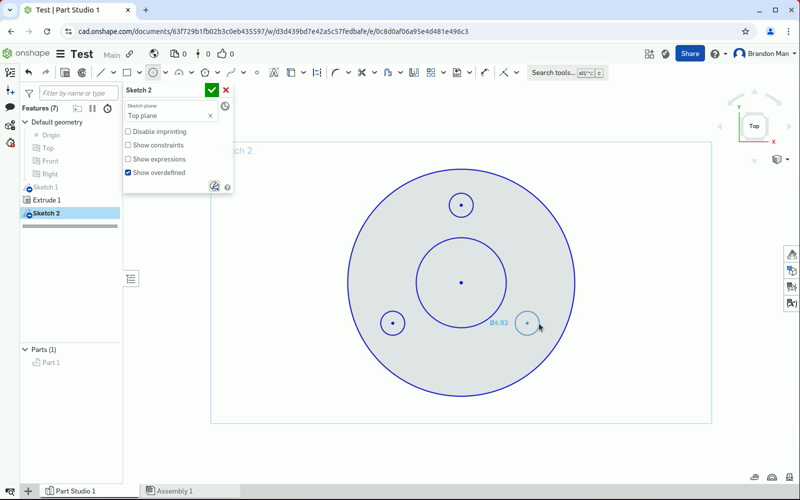
mouse_move(550, 265)
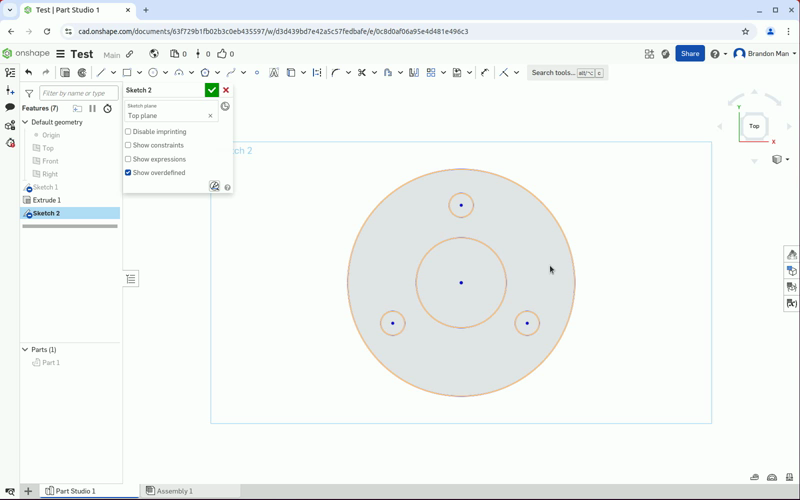
click(550, 265)
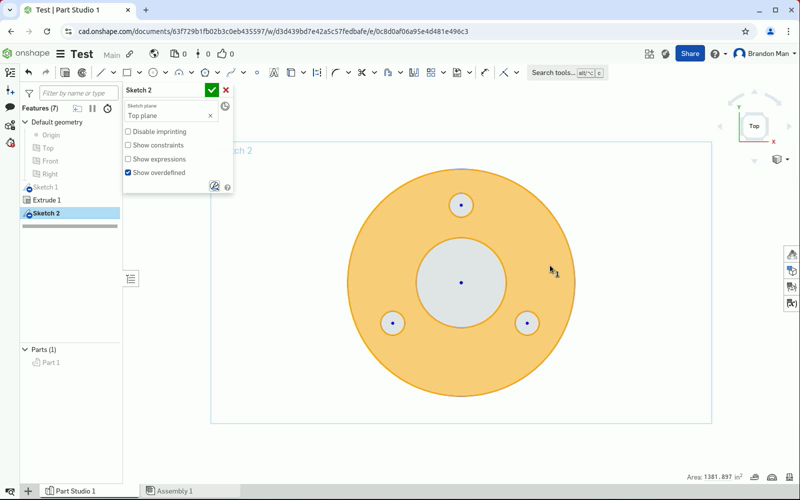
mouse_move(73, 352)
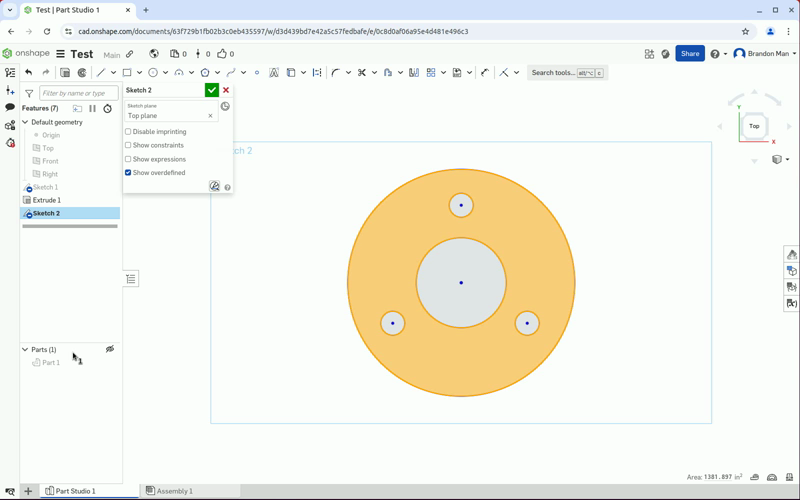
key(shift+y)
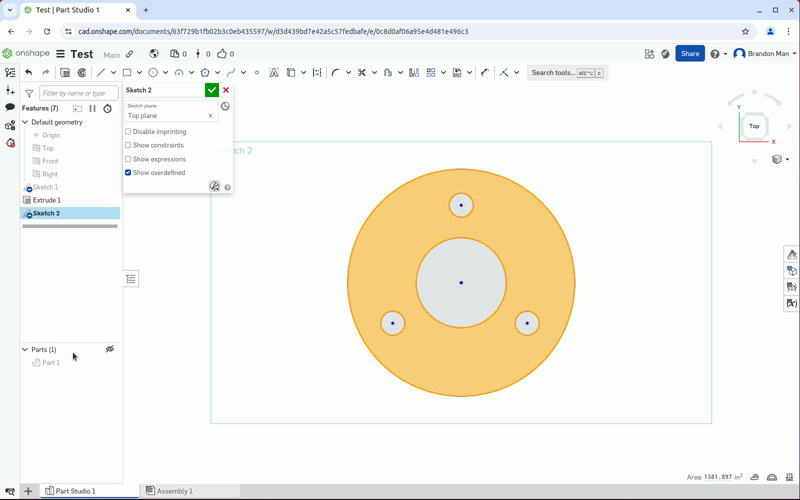
key(shift+e)
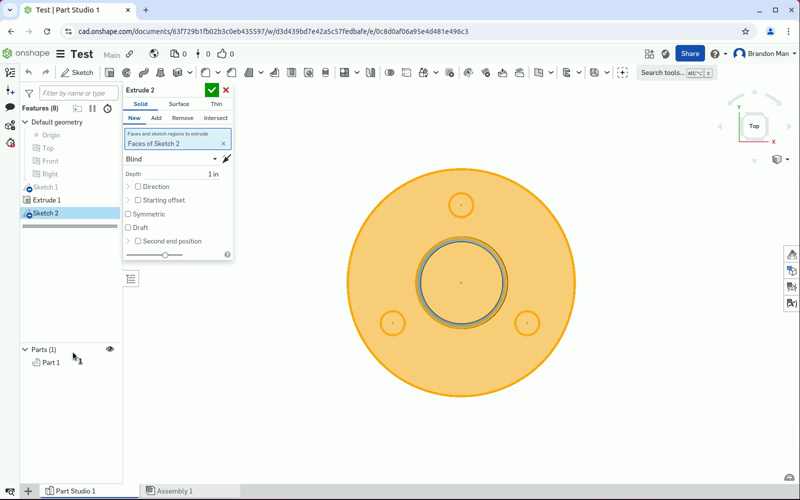
mouse_move(143, 106)
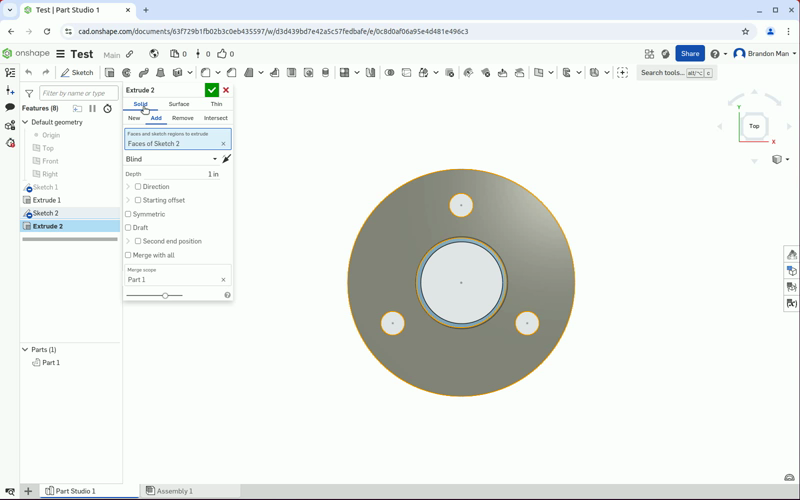
click(143, 106)
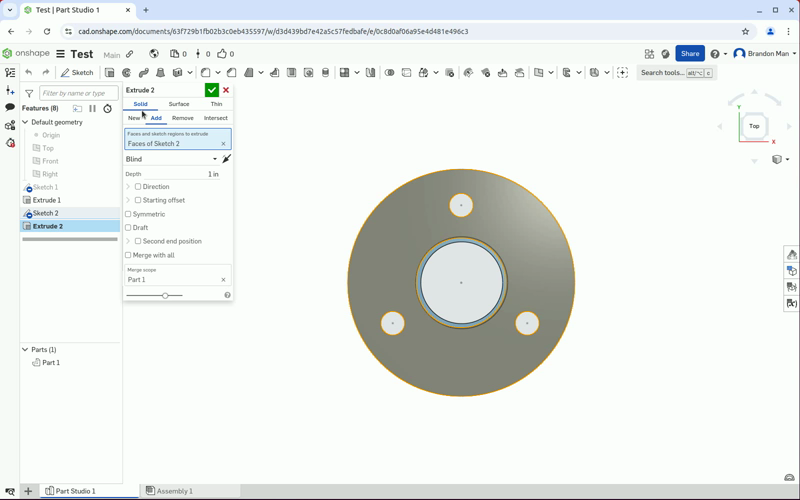
mouse_move(137, 120)
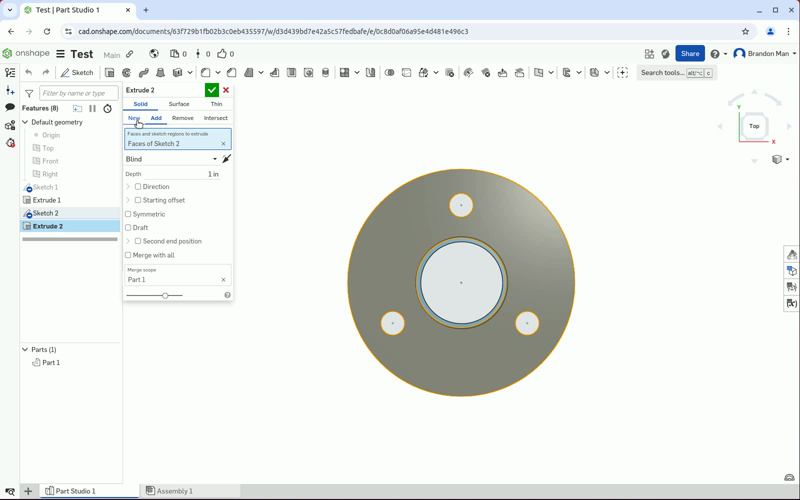
click(137, 120)
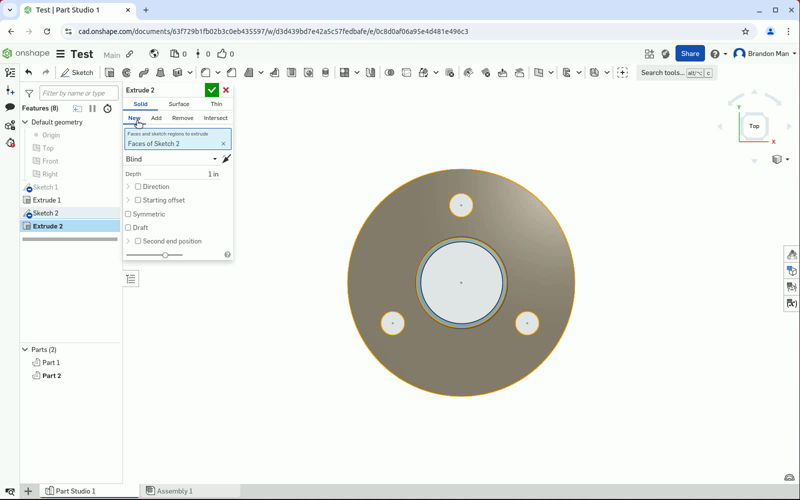
key(tab, 4)
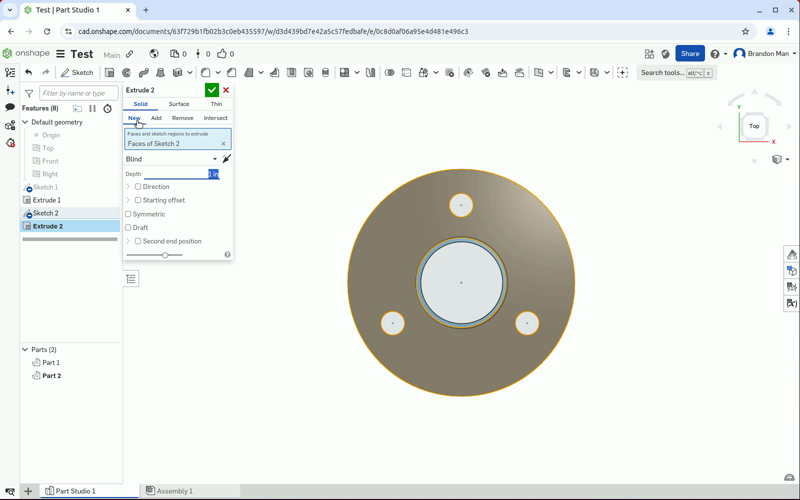
text(2.407)
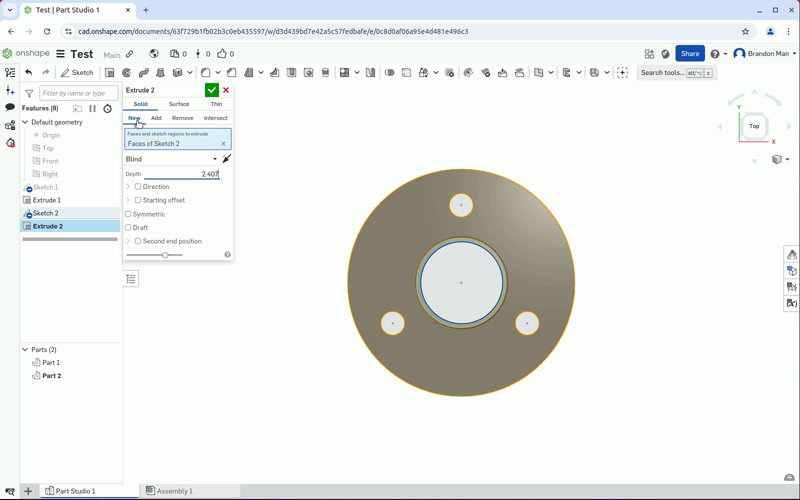
key(enter)
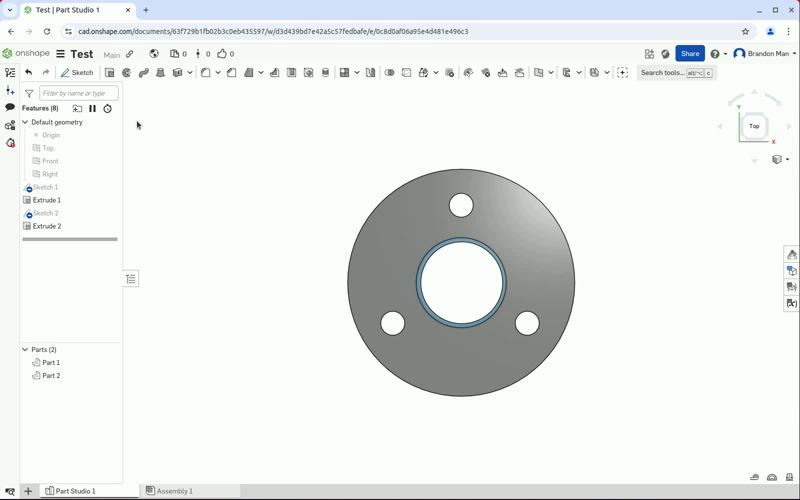
key(shift+h)
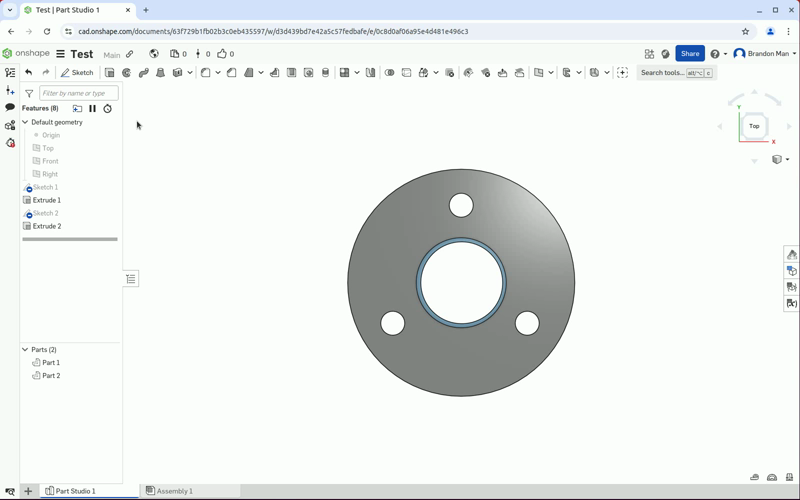
key(shift+h)
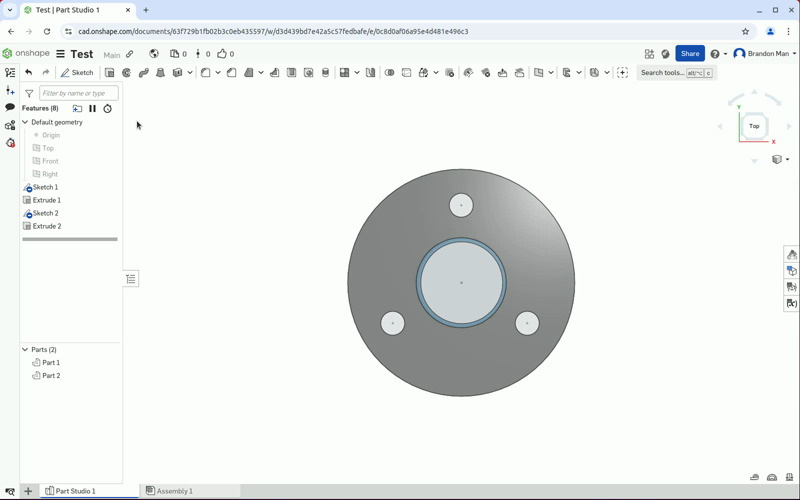
key(shift+7)
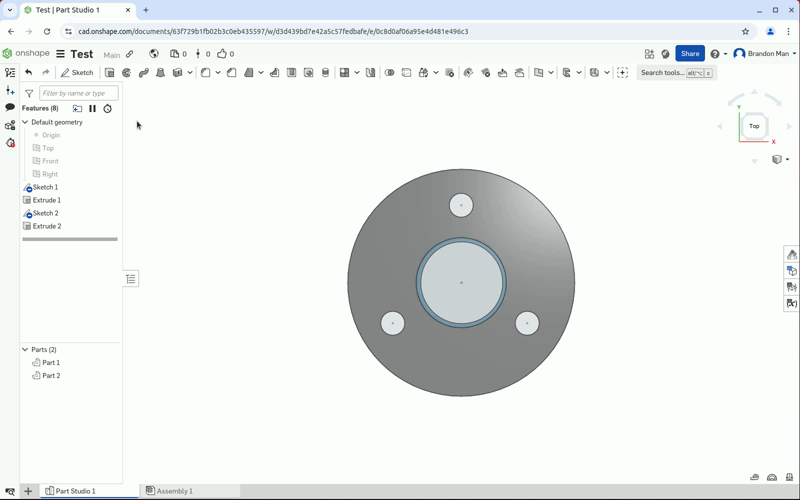
key(up, 3)
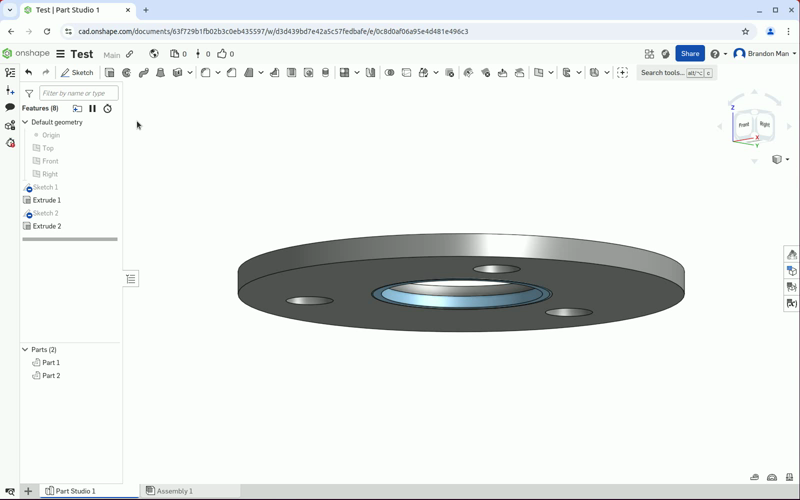
key(left, 3)
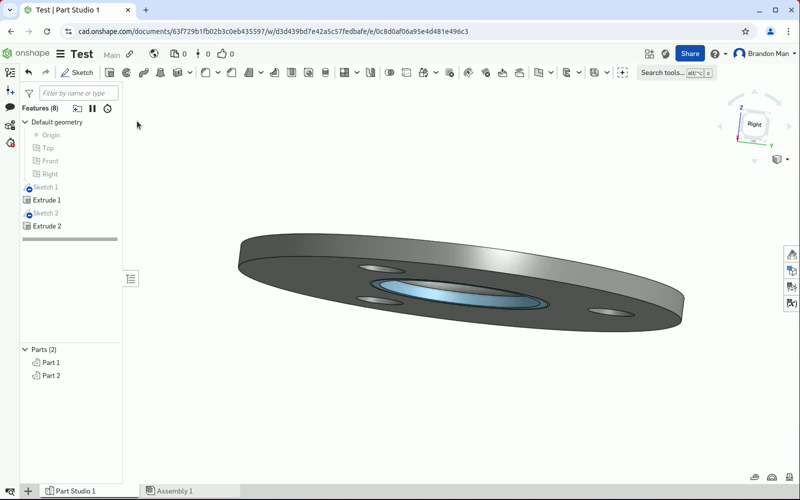
key(right, 3)
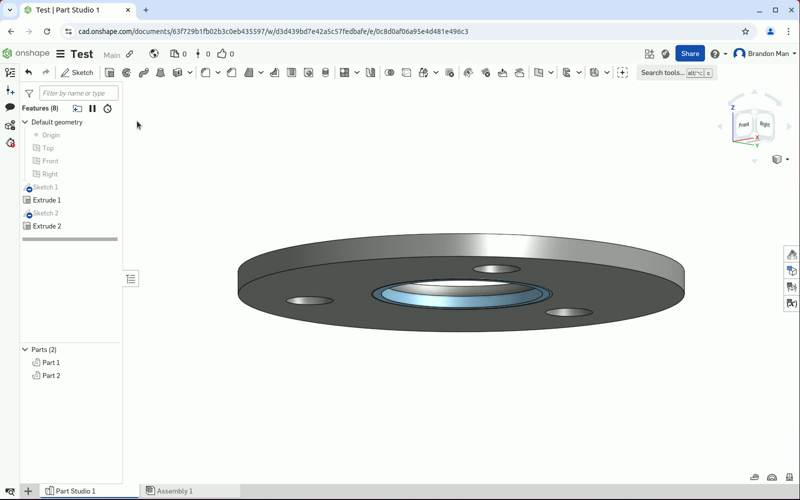
key(down, 3)
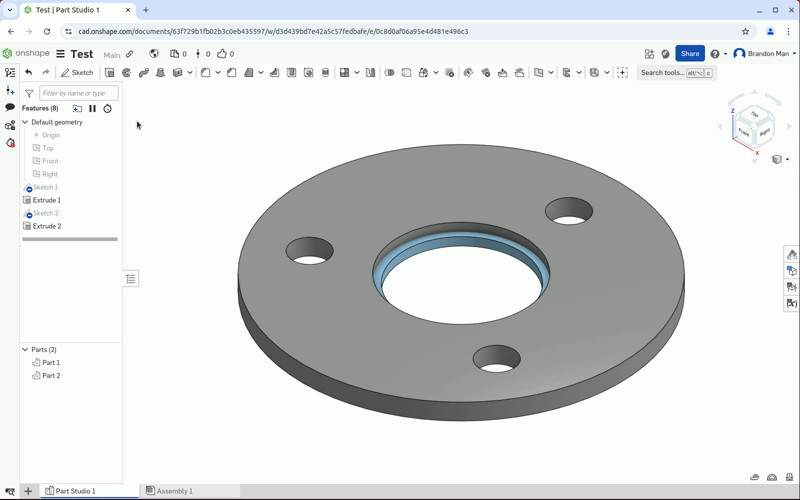
mouse_move(73, 189)
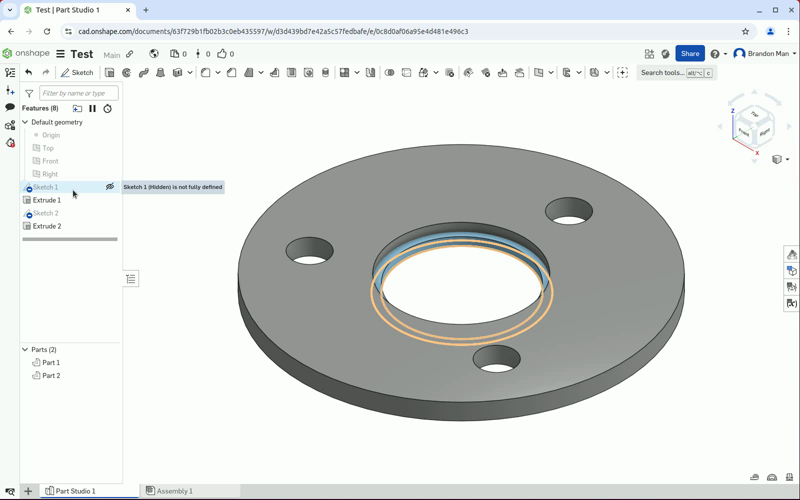
click(73, 189)